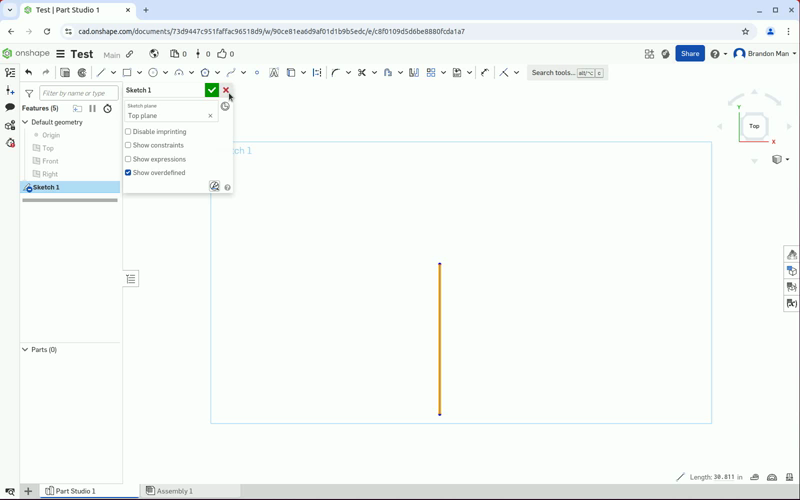
key(shift+h)
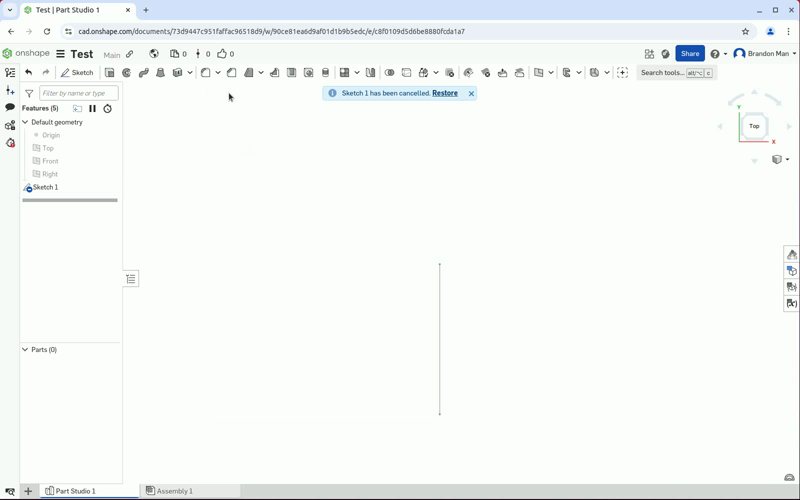
key(shift+s)
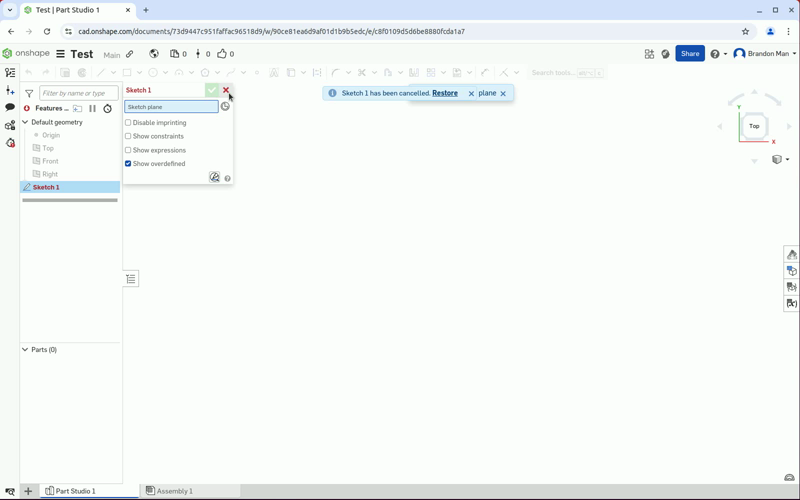
mouse_move(73, 150)
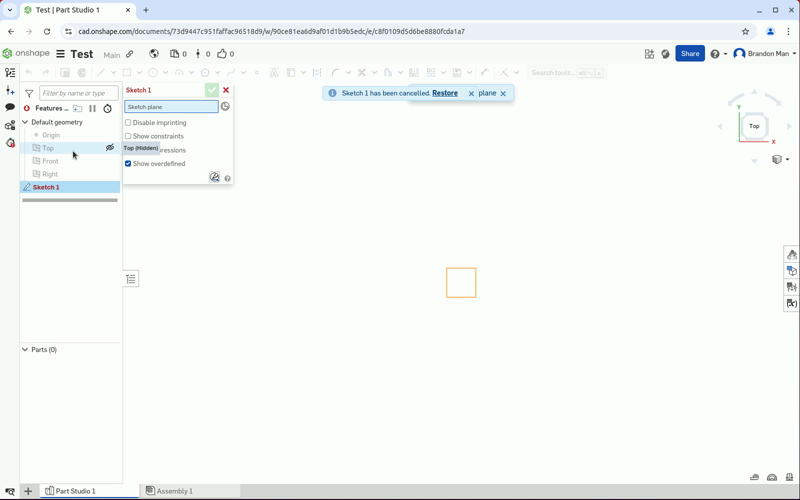
click(73, 150)
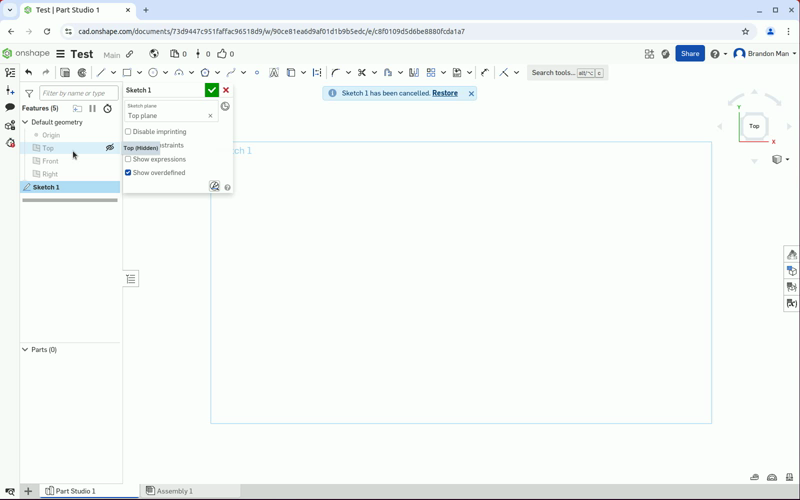
mouse_move(73, 352)
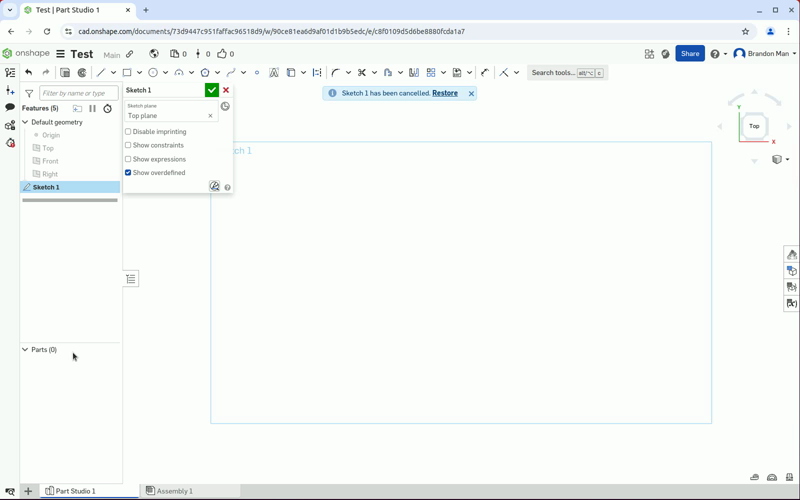
key(y)
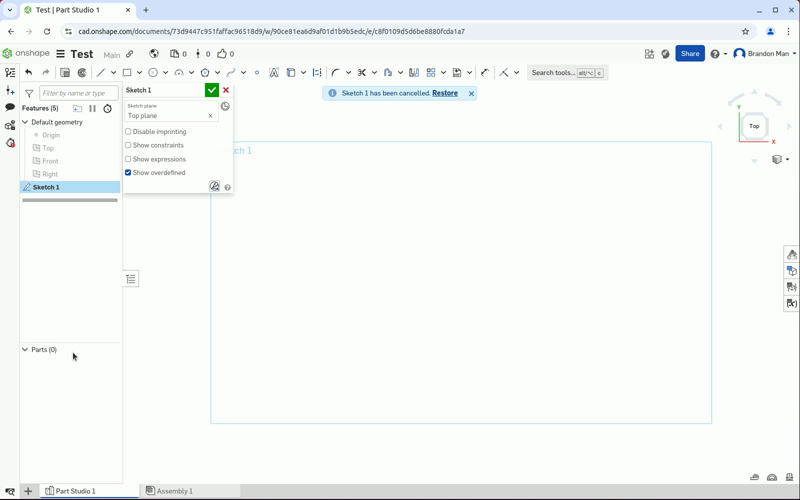
key(l)
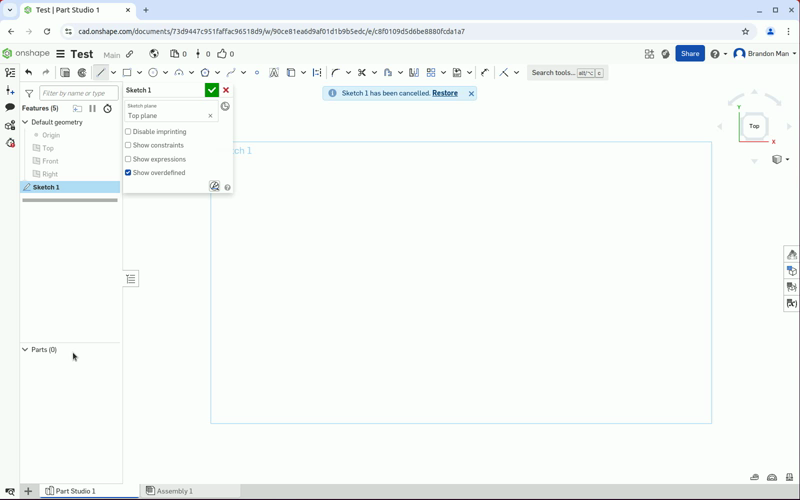
key_down(shift)
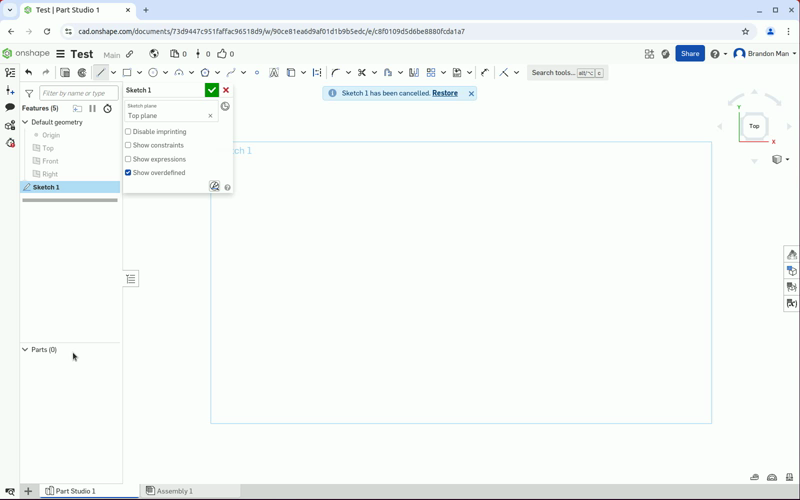
mouse_move(348, 327)
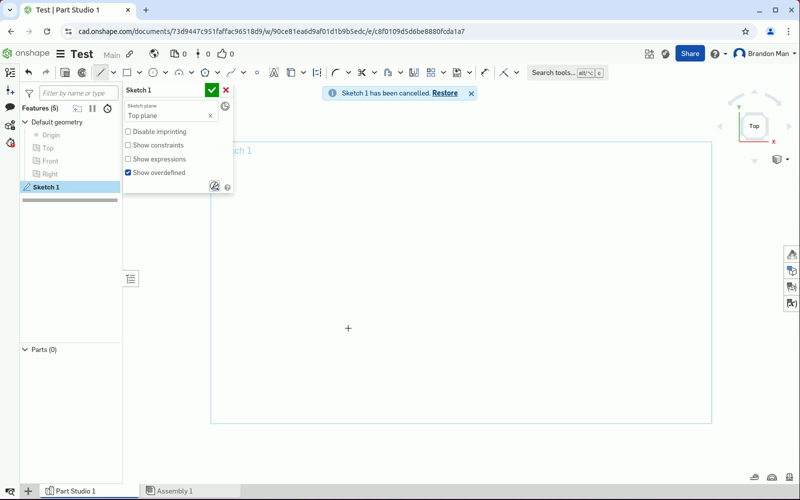
click(348, 327)
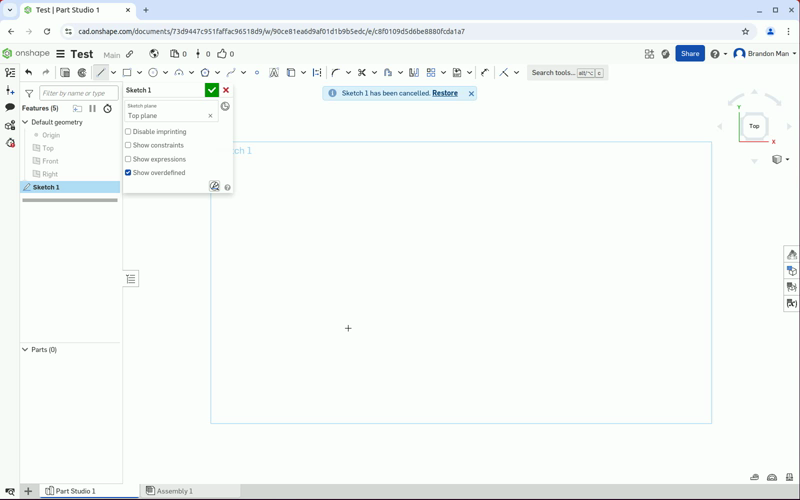
key_up(shift)
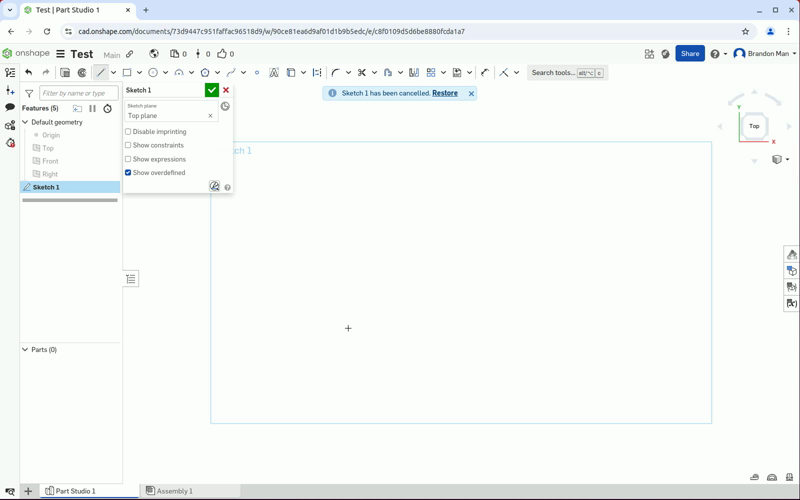
key_down(shift)
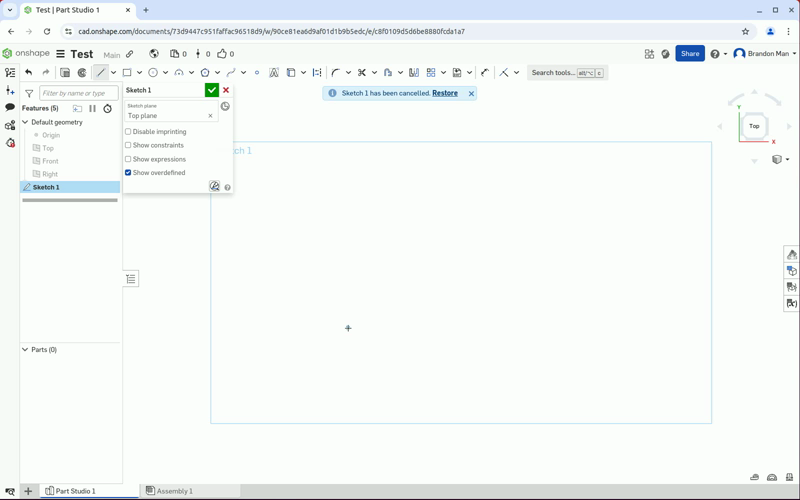
mouse_move(414, 393)
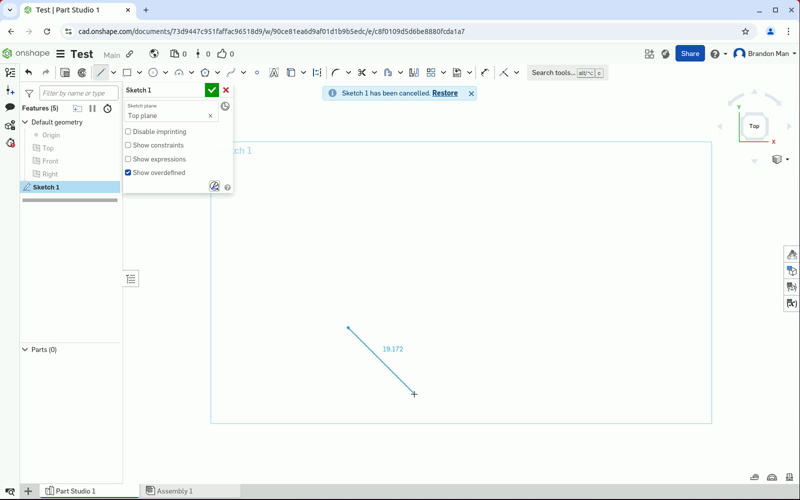
click(414, 393)
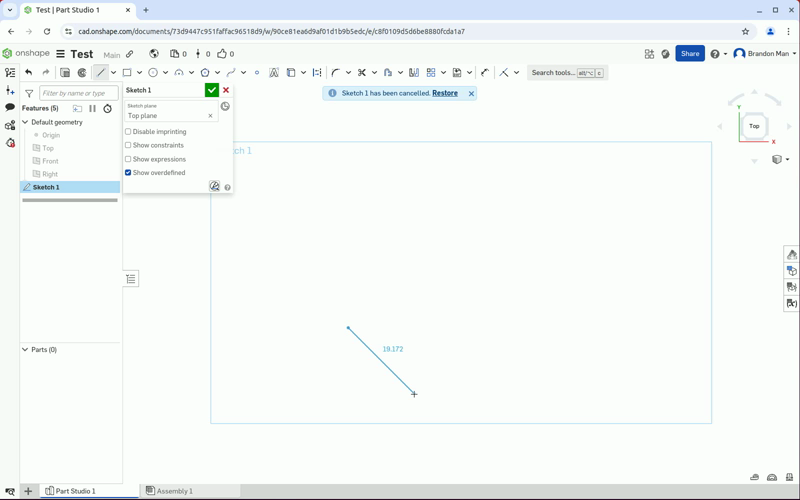
key_up(shift)
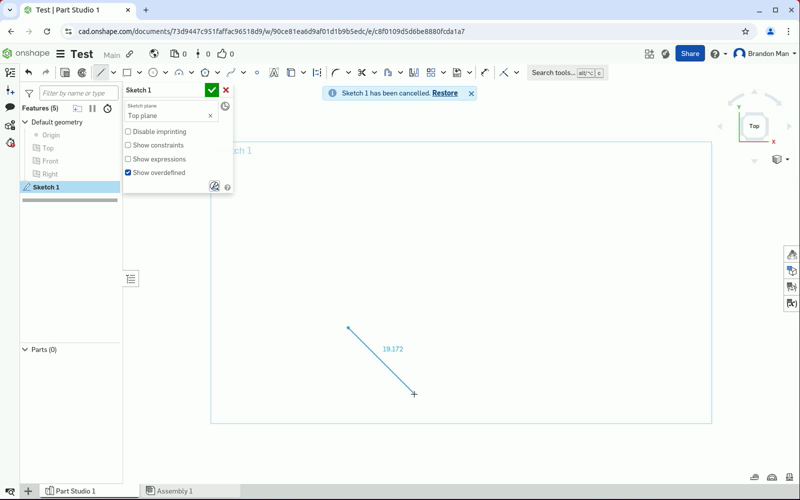
key_down(shift)
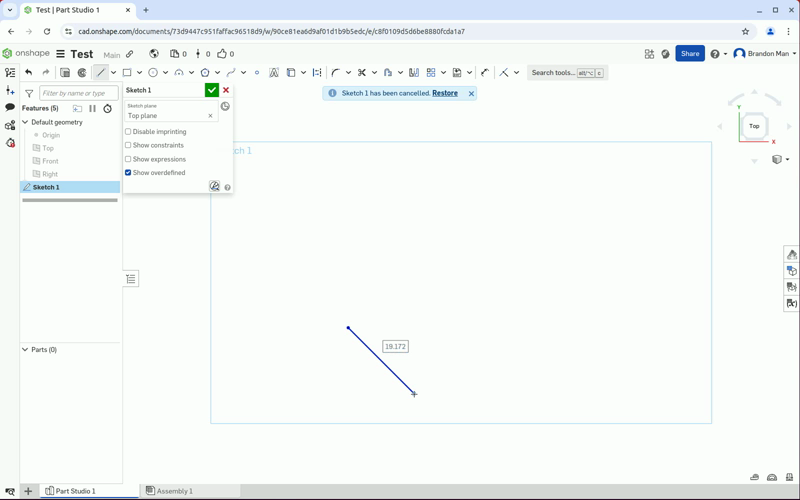
mouse_move(506, 393)
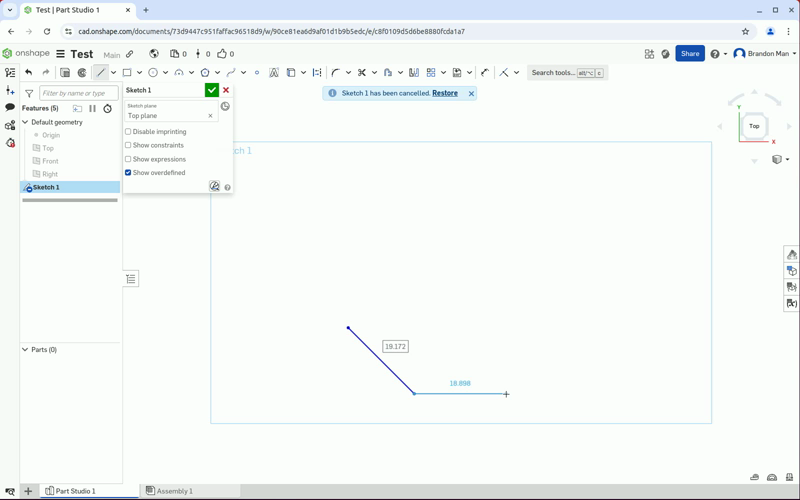
click(506, 393)
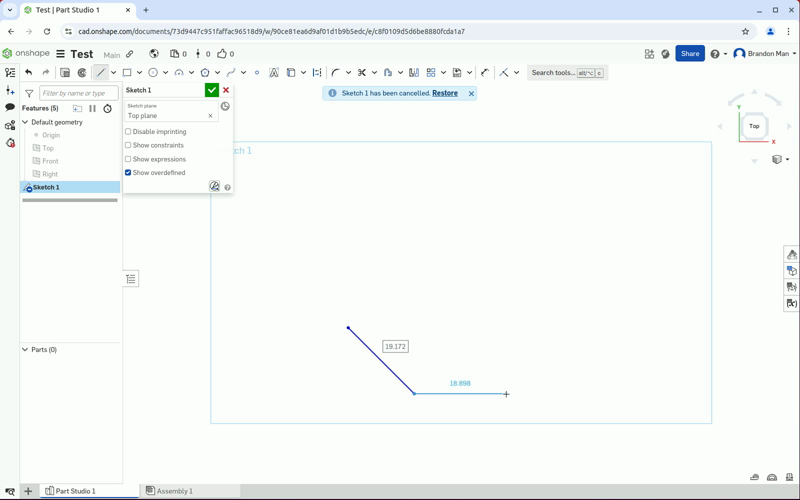
key_up(shift)
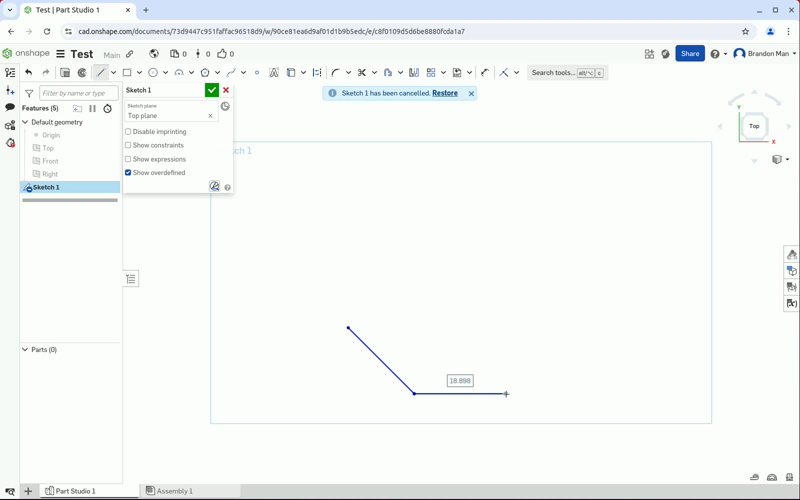
key_down(shift)
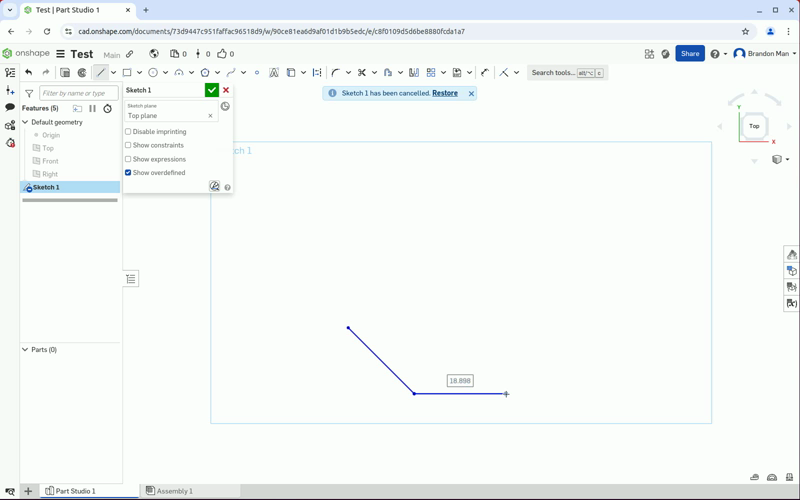
mouse_move(572, 327)
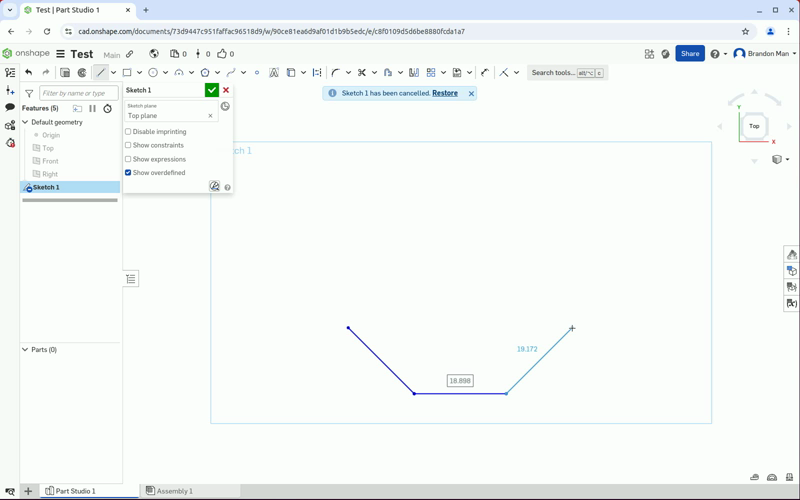
click(572, 327)
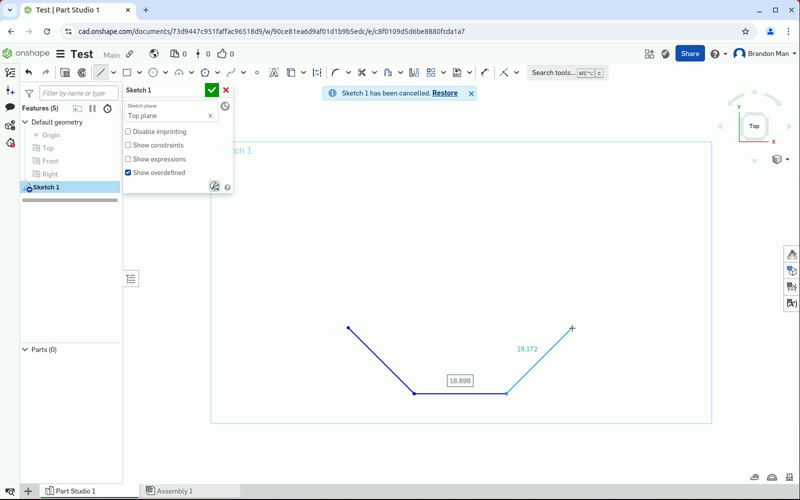
key_up(shift)
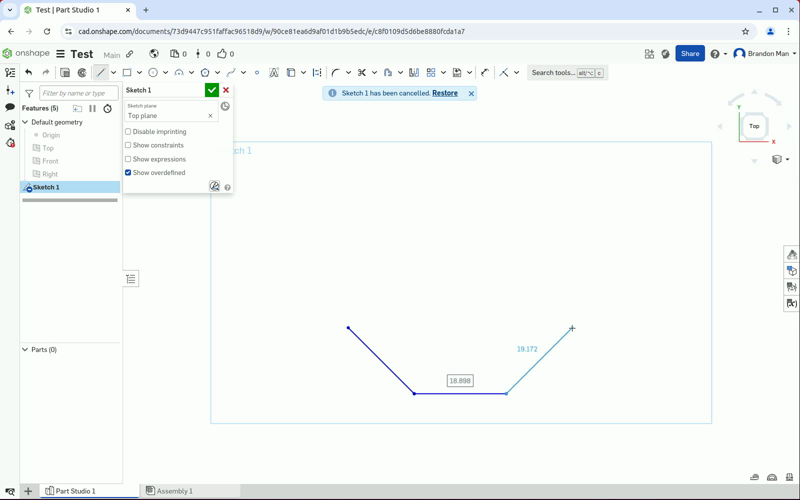
key_down(shift)
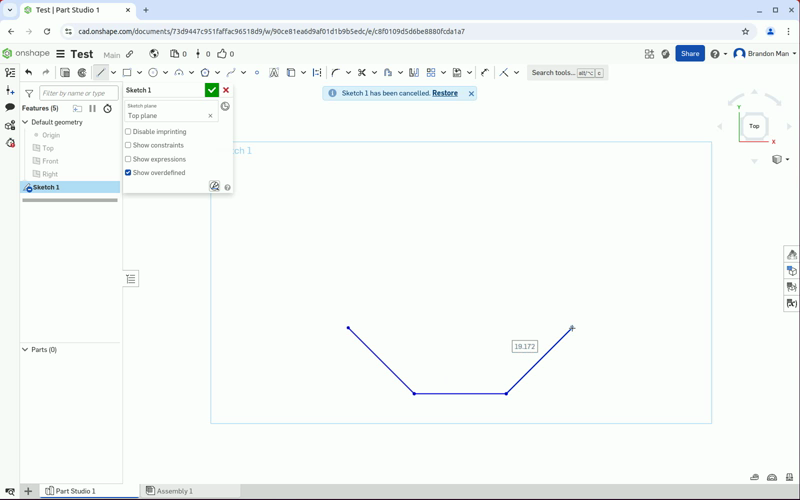
mouse_move(572, 236)
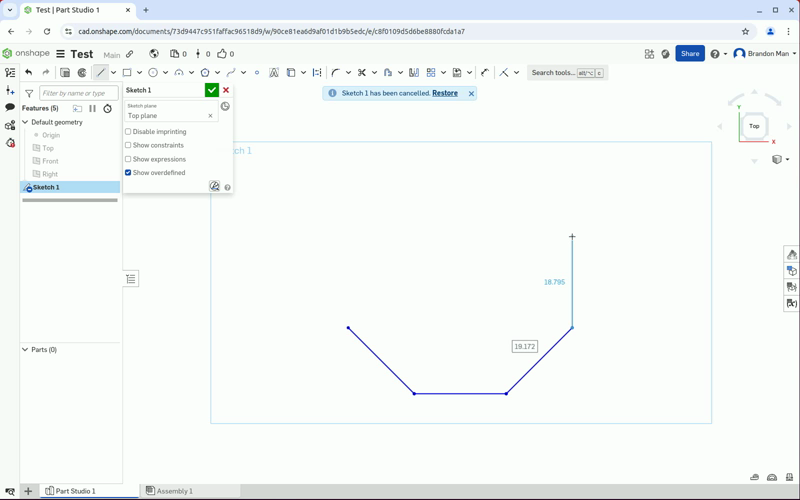
click(572, 236)
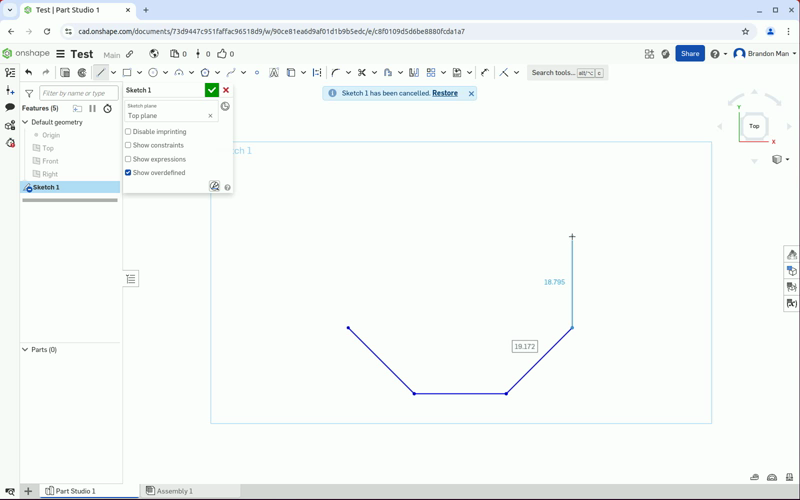
key_up(shift)
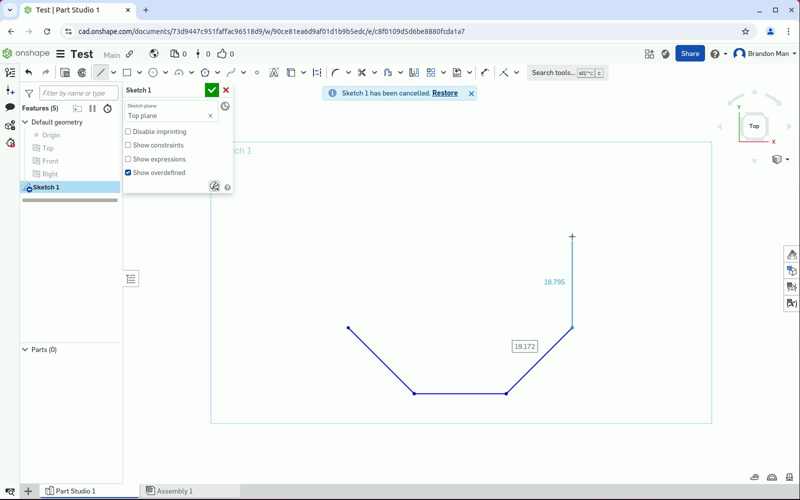
key_down(shift)
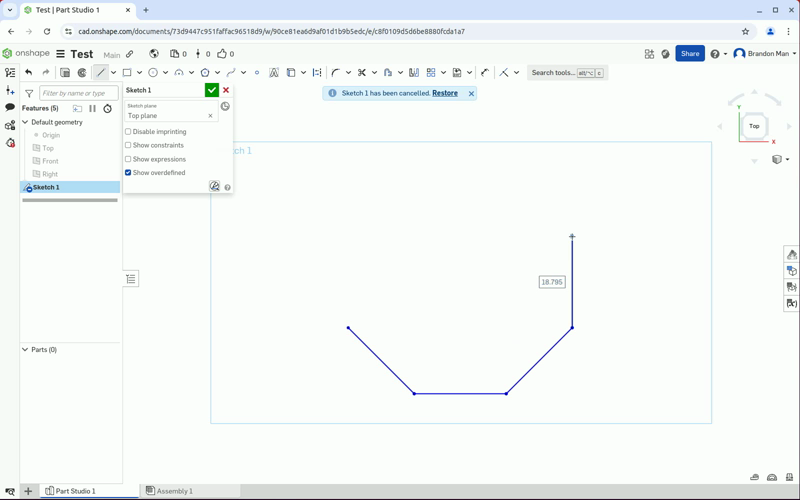
mouse_move(506, 170)
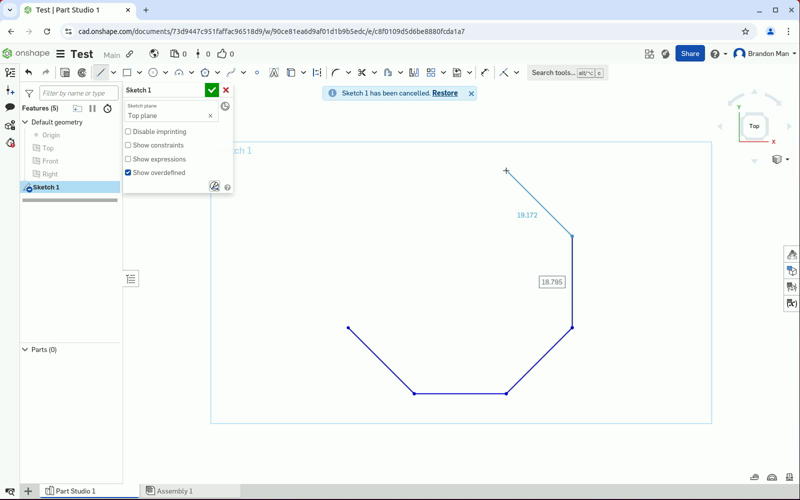
click(506, 170)
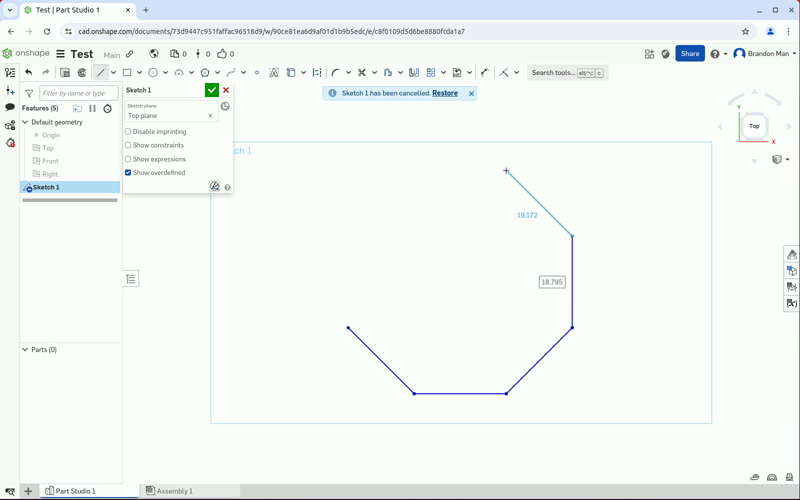
key_up(shift)
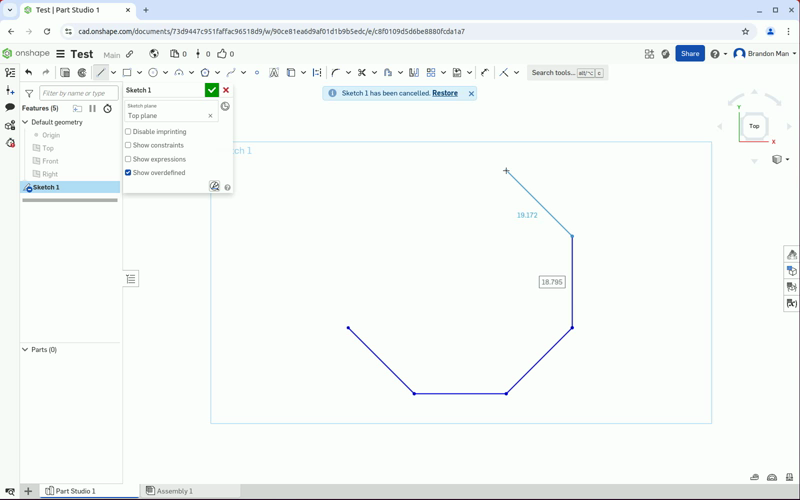
key_down(shift)
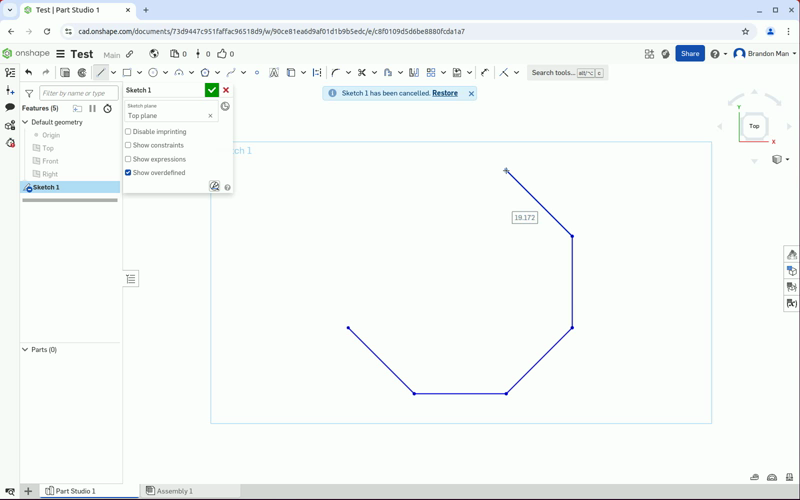
mouse_move(414, 170)
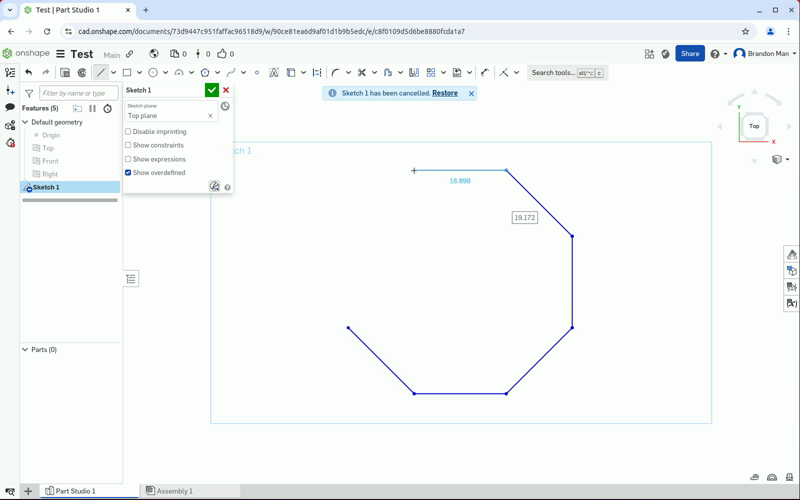
click(414, 170)
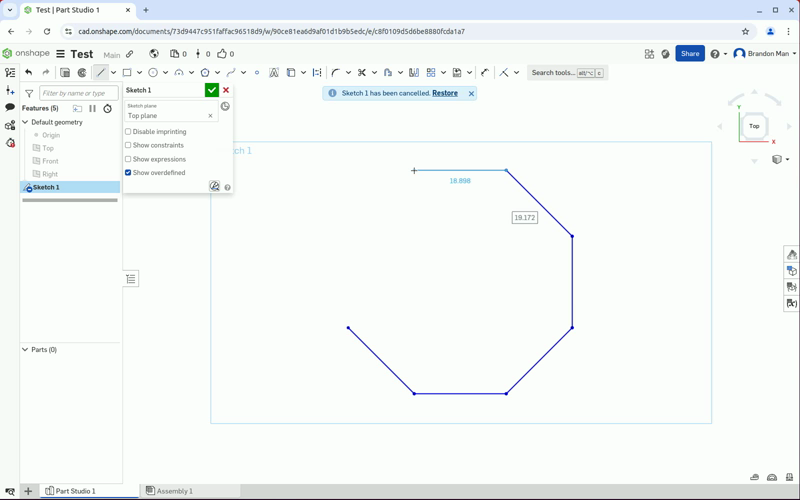
key_up(shift)
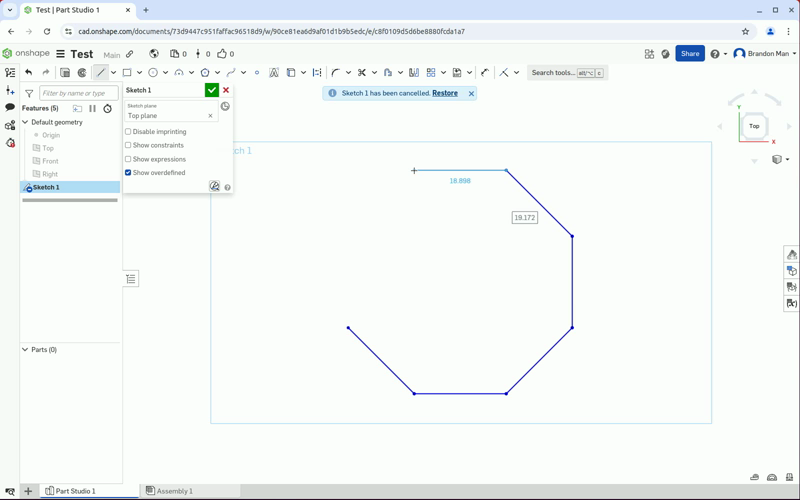
key_down(shift)
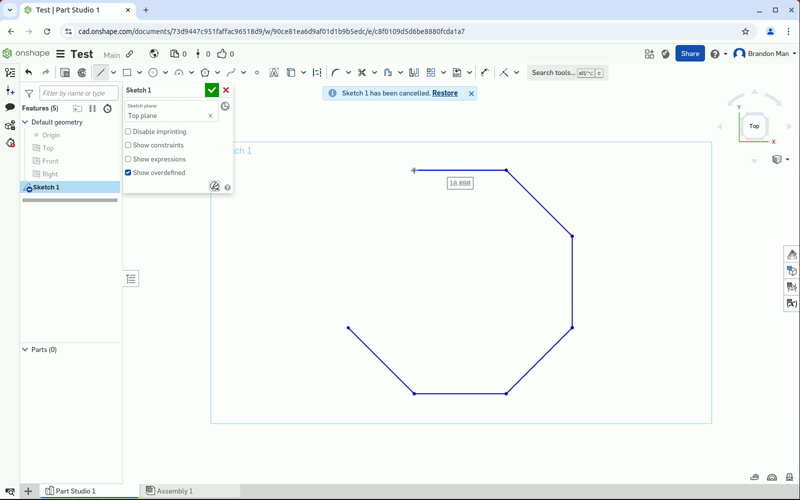
mouse_move(348, 236)
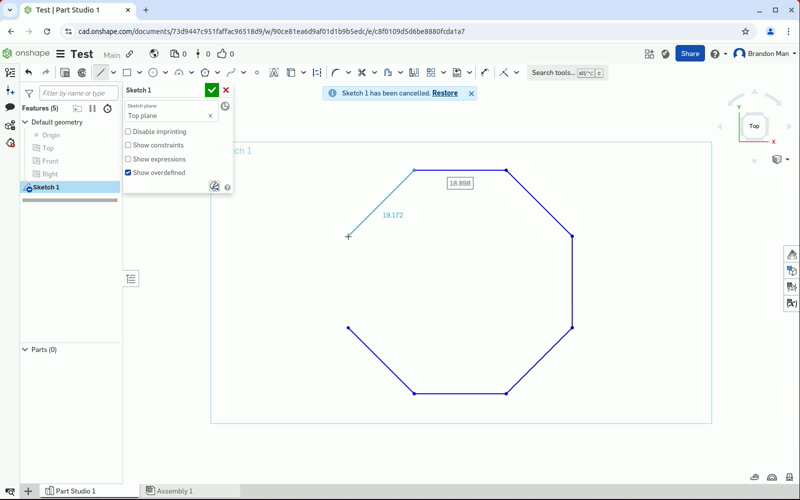
click(348, 236)
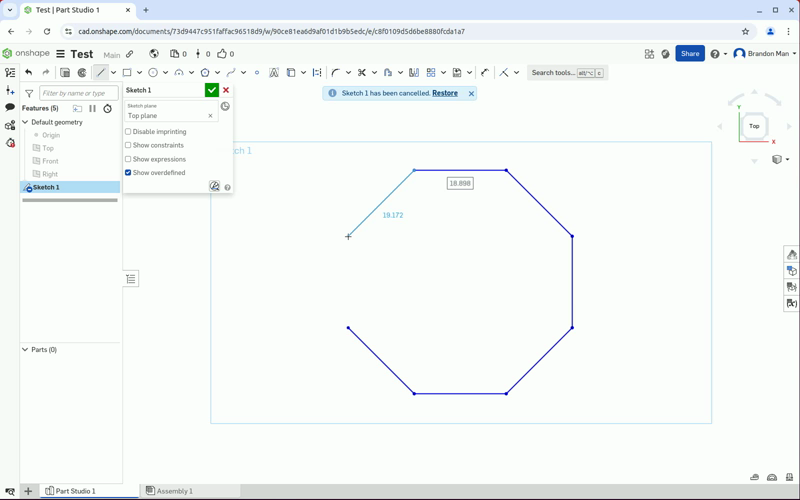
key_up(shift)
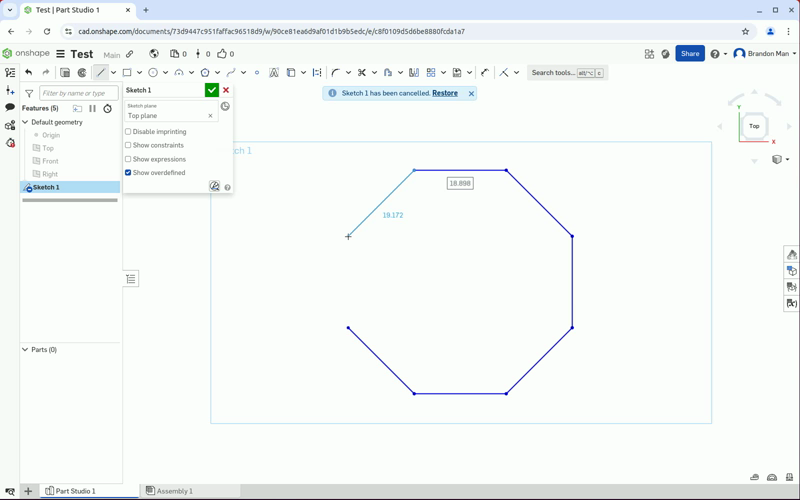
key_down(shift)
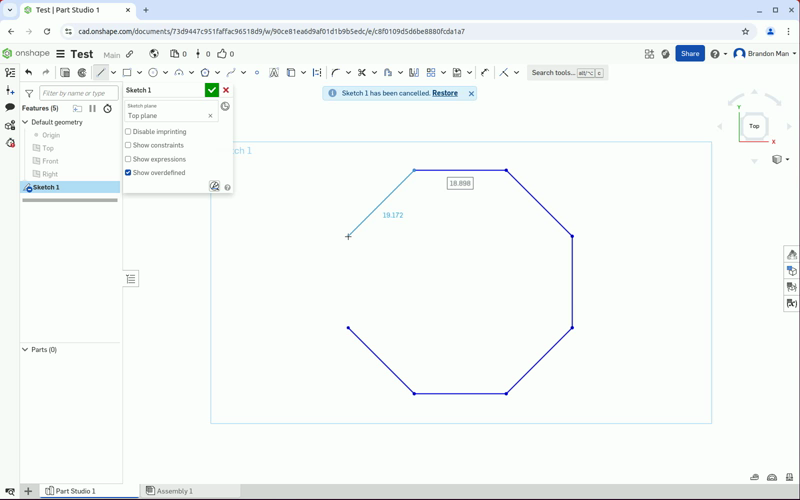
mouse_move(348, 327)
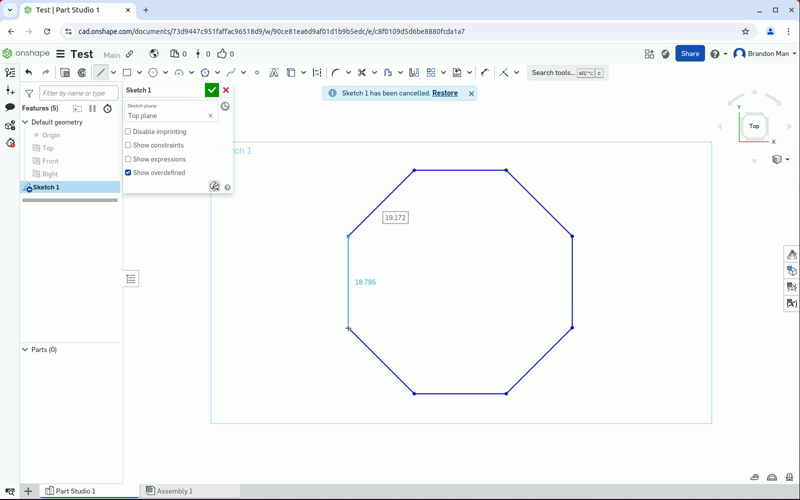
key_up(shift)
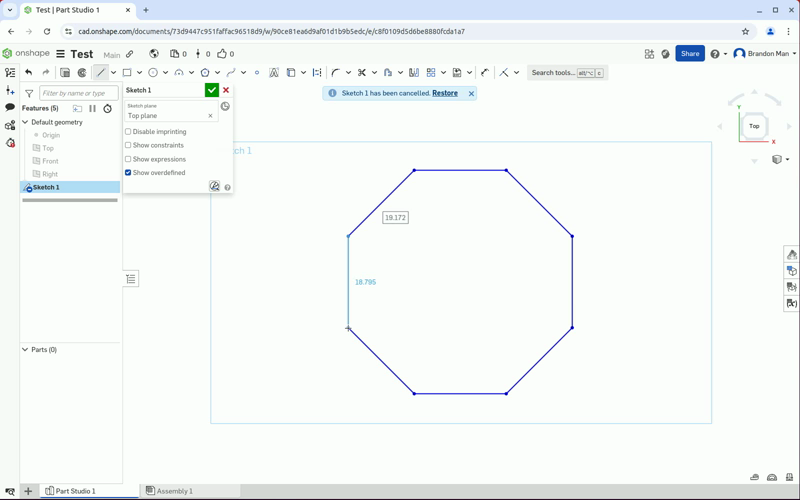
click(348, 327)
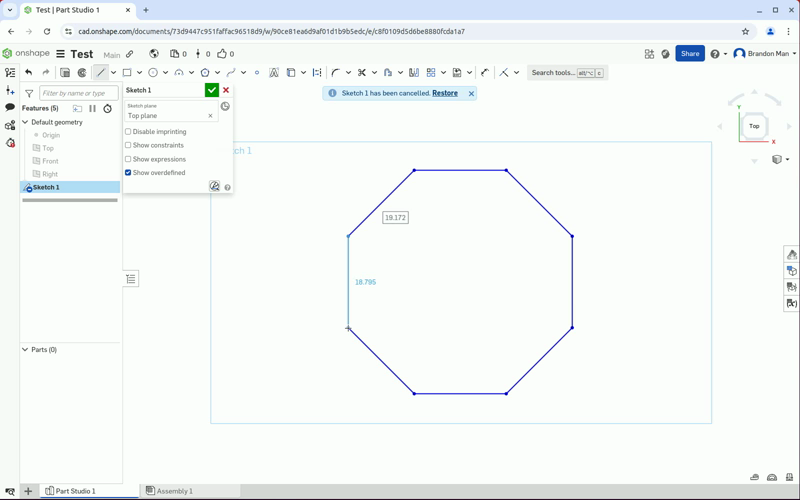
key(esc)
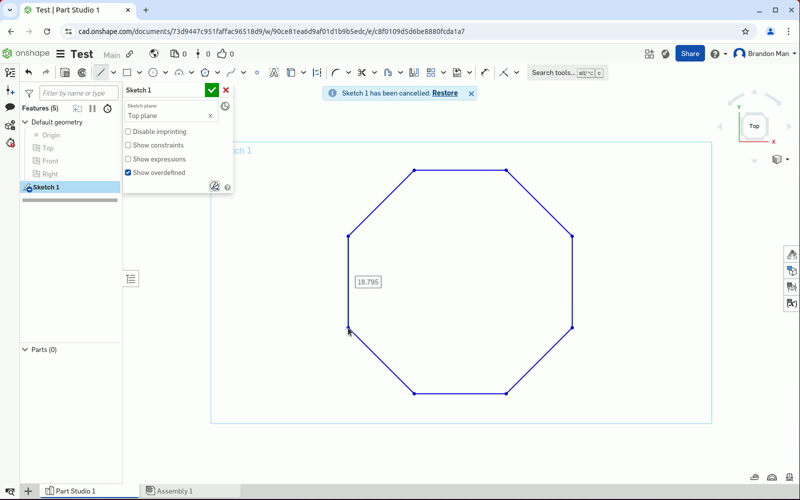
mouse_move(424, 287)
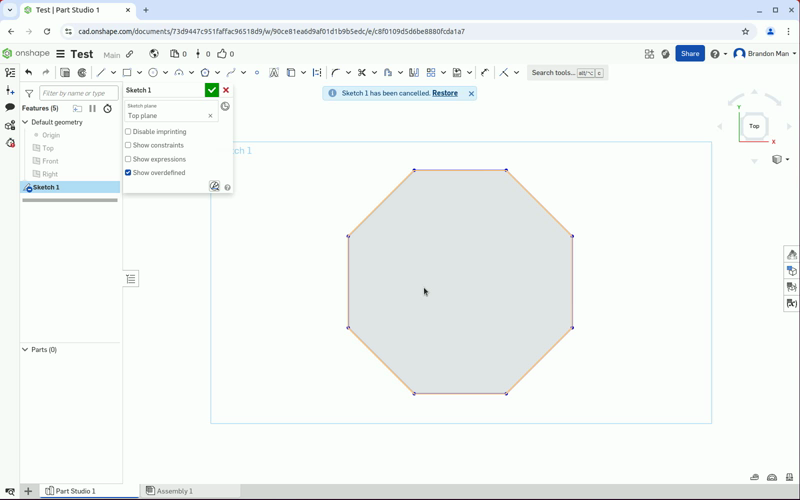
click(424, 287)
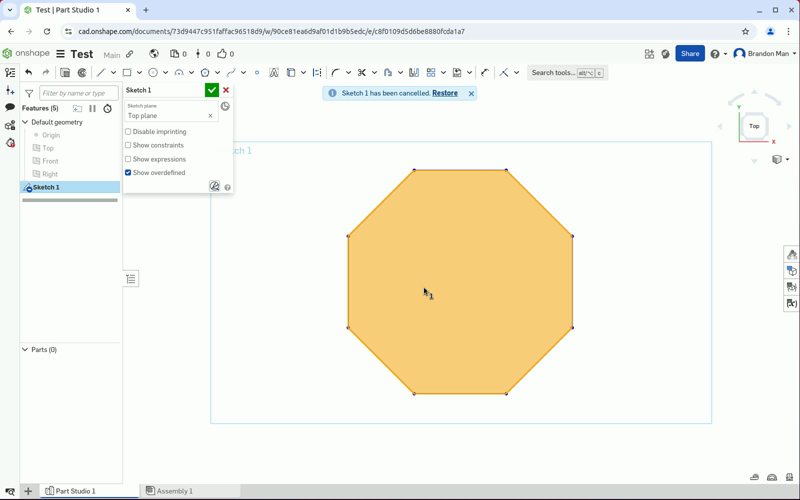
mouse_move(73, 352)
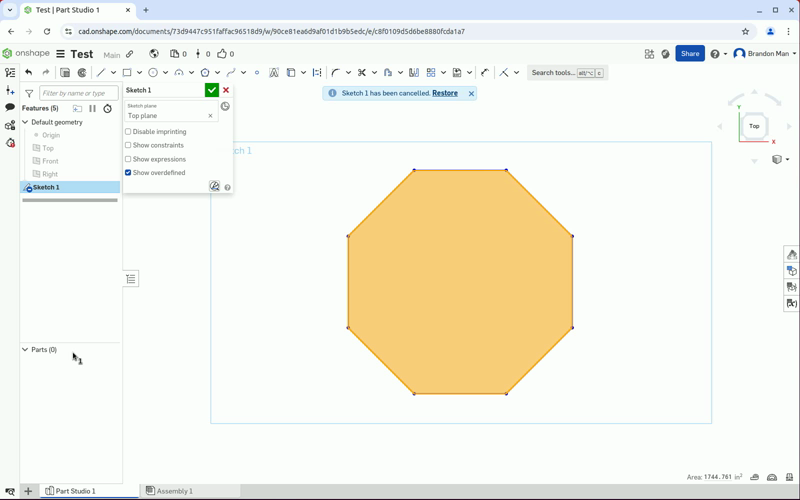
key(shift+y)
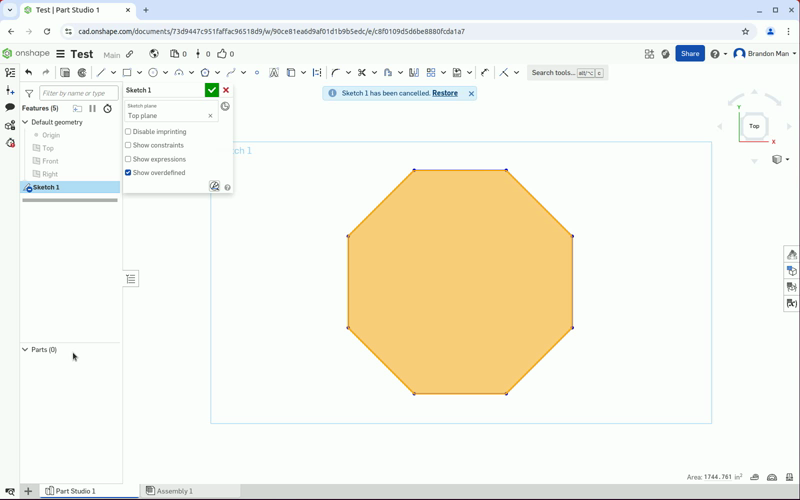
key(shift+e)
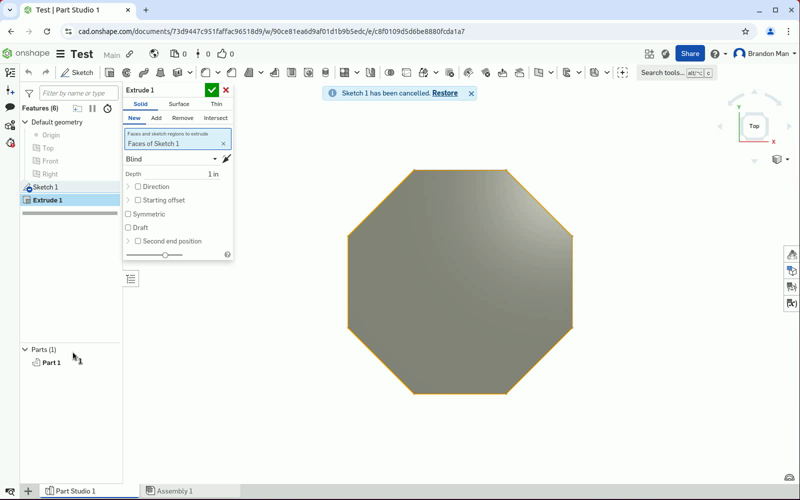
mouse_move(143, 106)
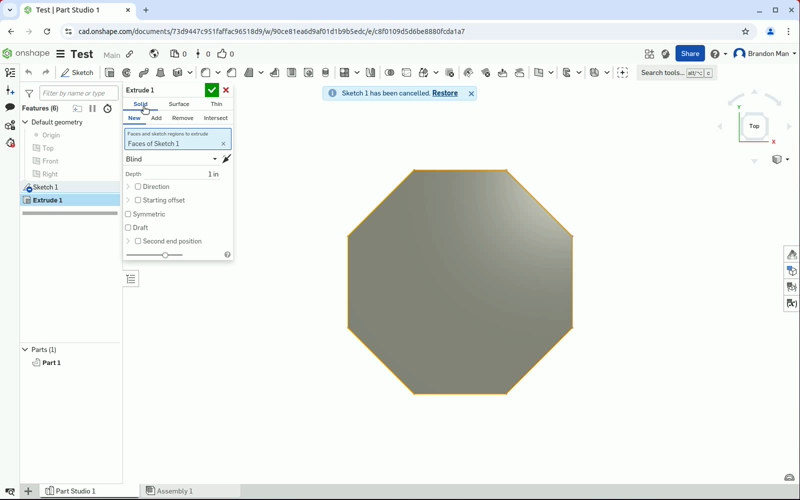
click(143, 106)
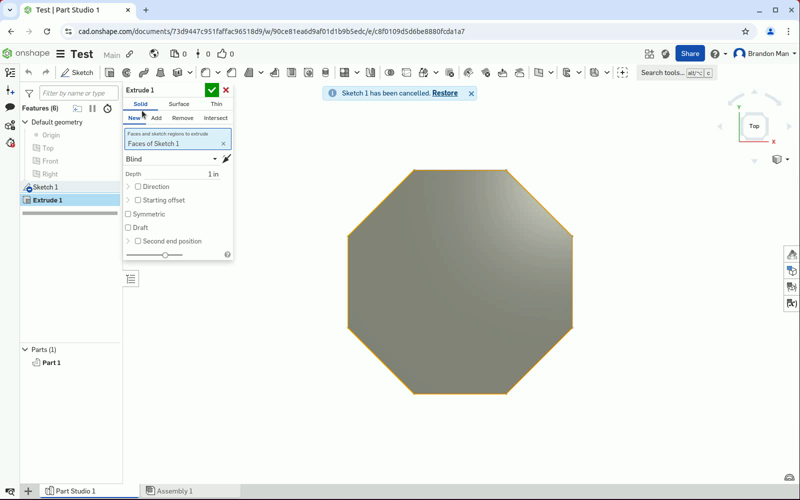
mouse_move(137, 120)
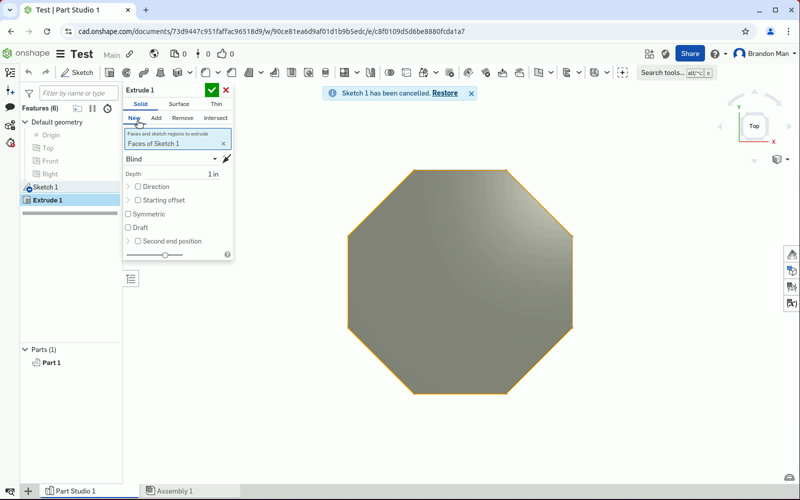
click(137, 120)
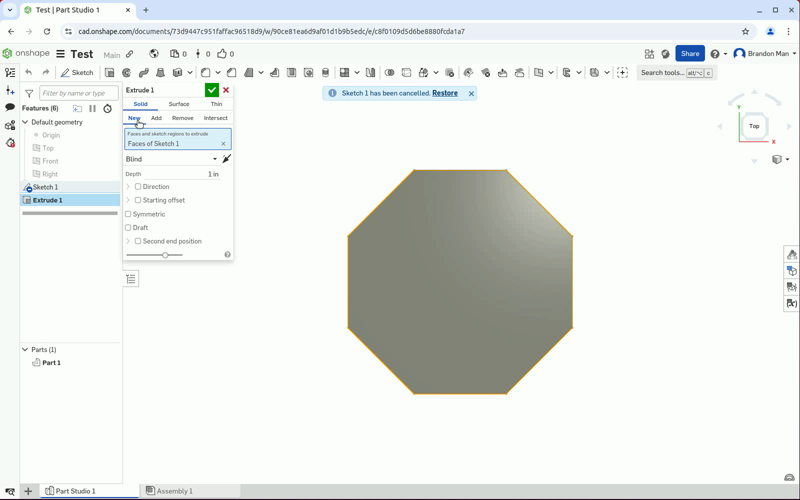
key(tab, 4)
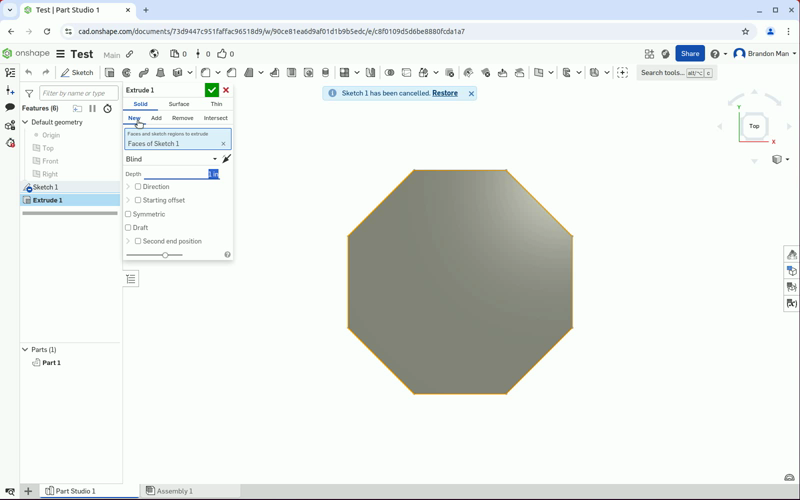
text(9.628)
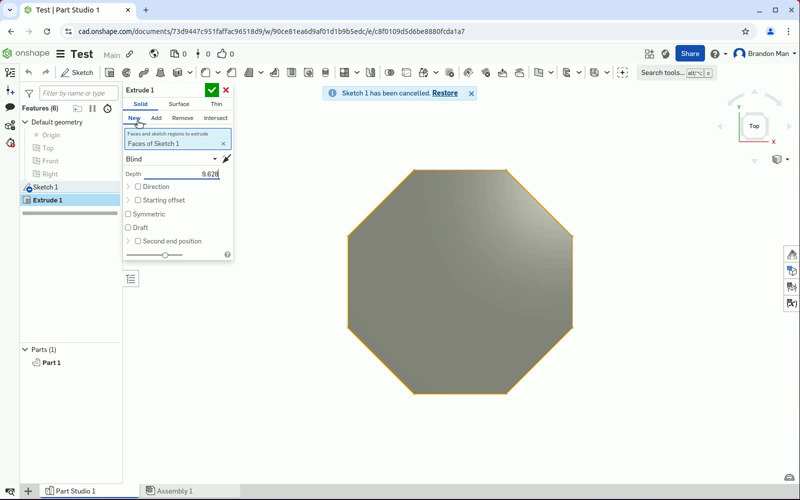
key(enter)
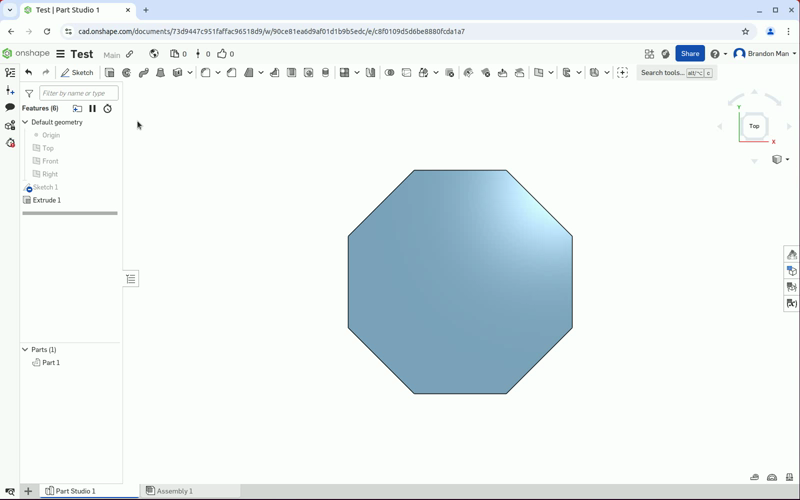
key(shift+h)
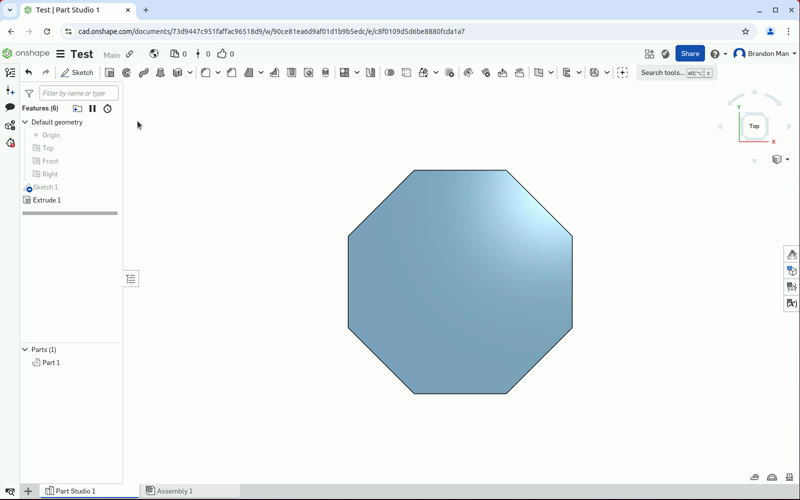
key(shift+h)
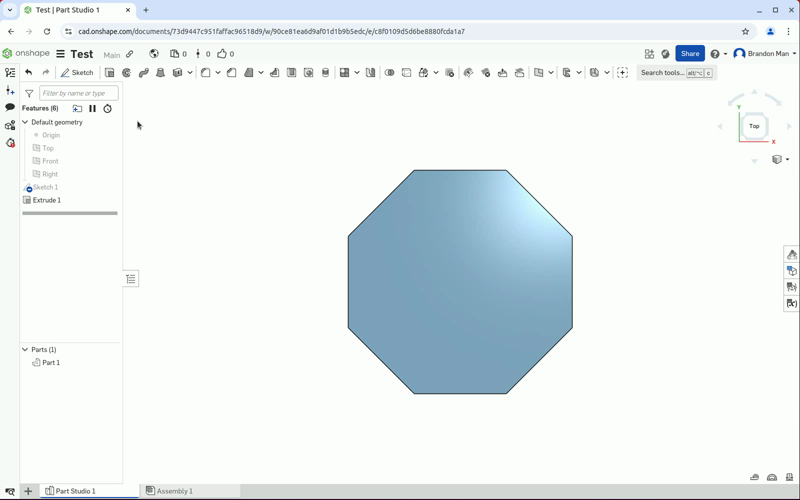
mouse_move(73, 189)
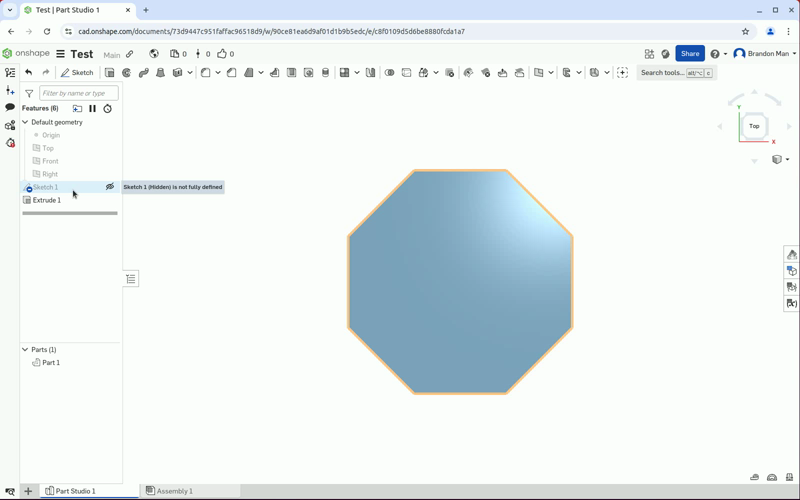
click(73, 189)
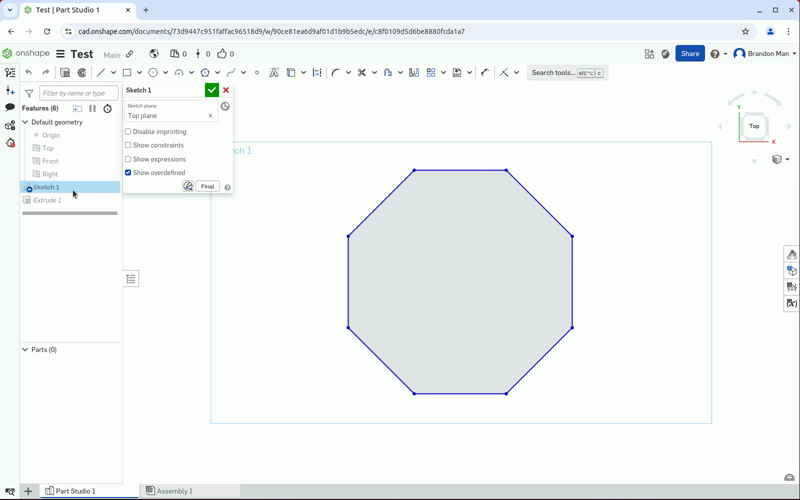
mouse_move(229, 92)
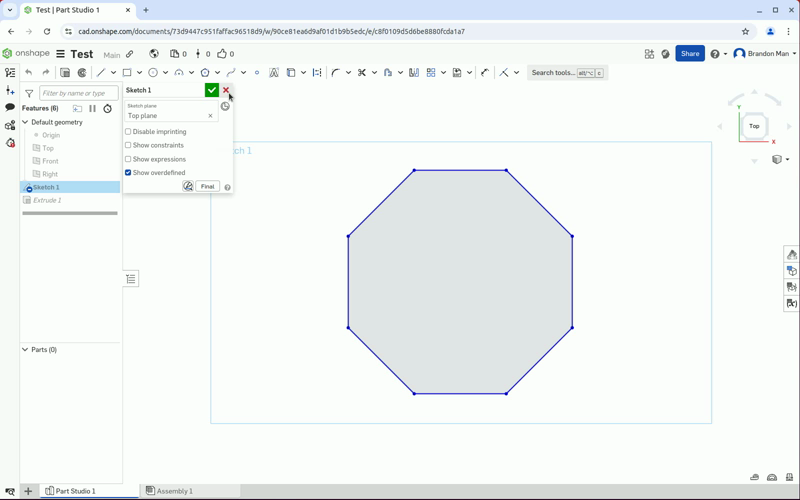
click(229, 92)
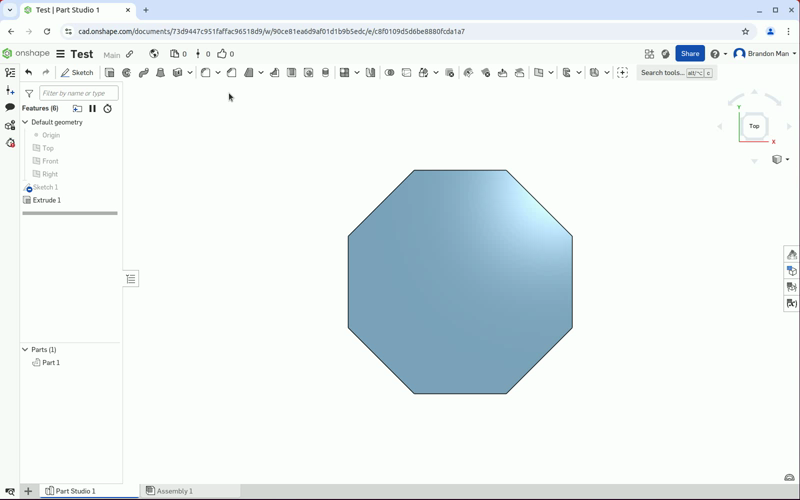
mouse_move(541, 75)
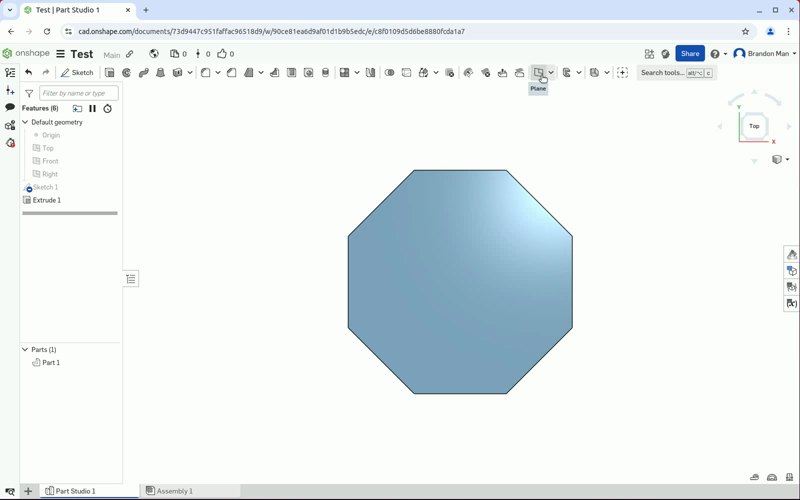
click(541, 75)
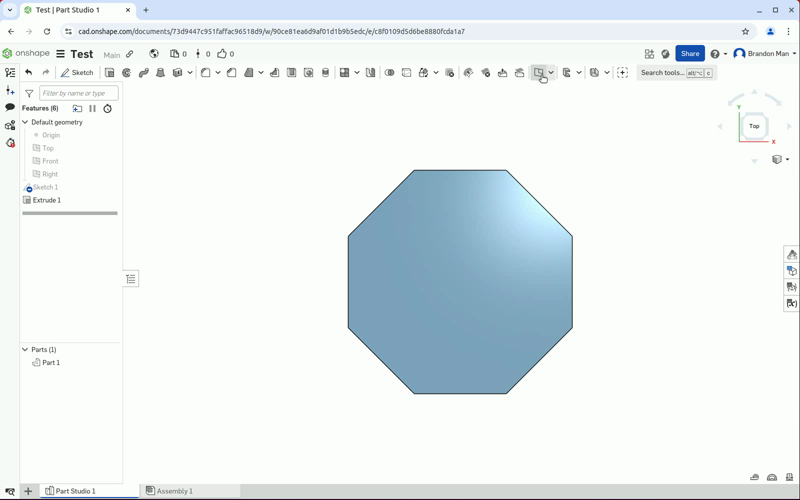
mouse_move(73, 150)
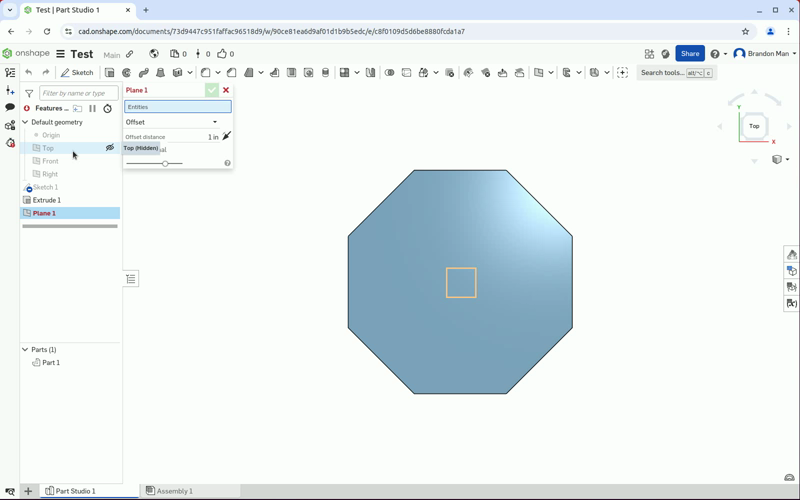
click(73, 150)
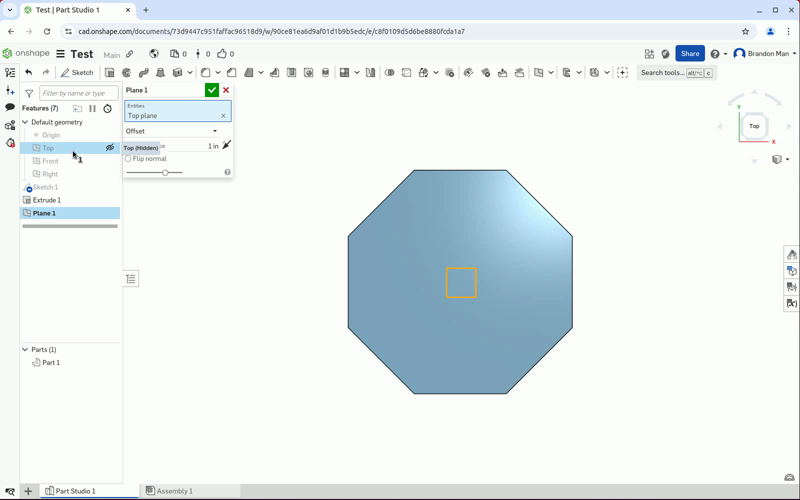
key(tab, 2)
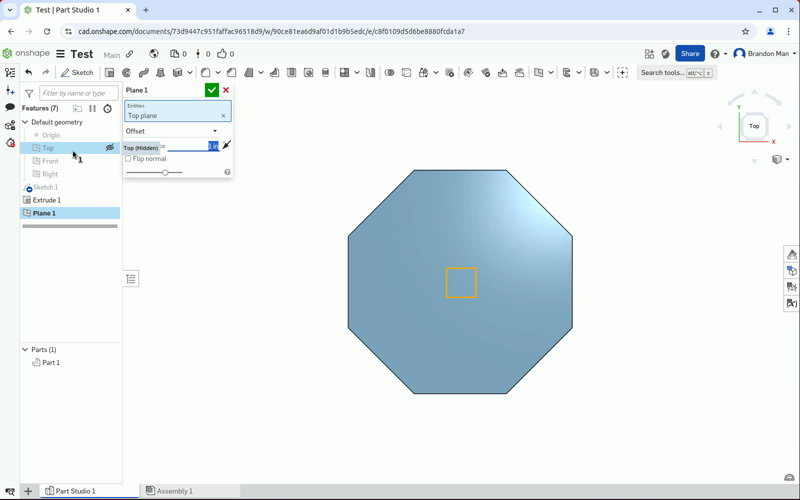
text(9.613)
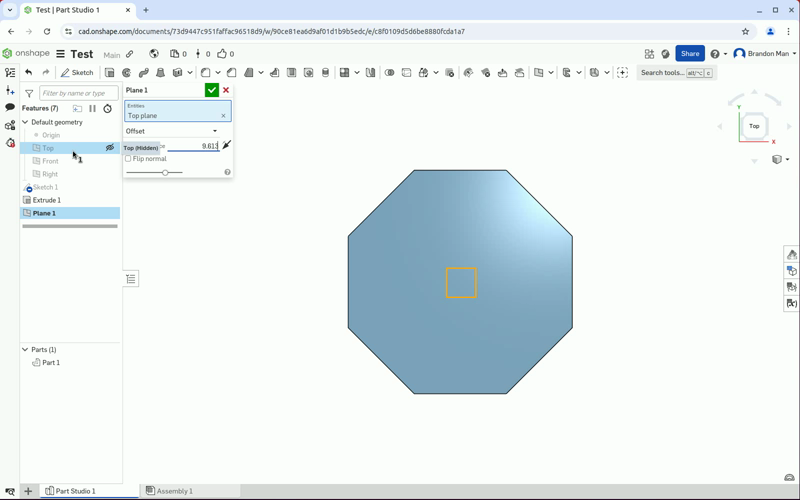
key(enter, 2)
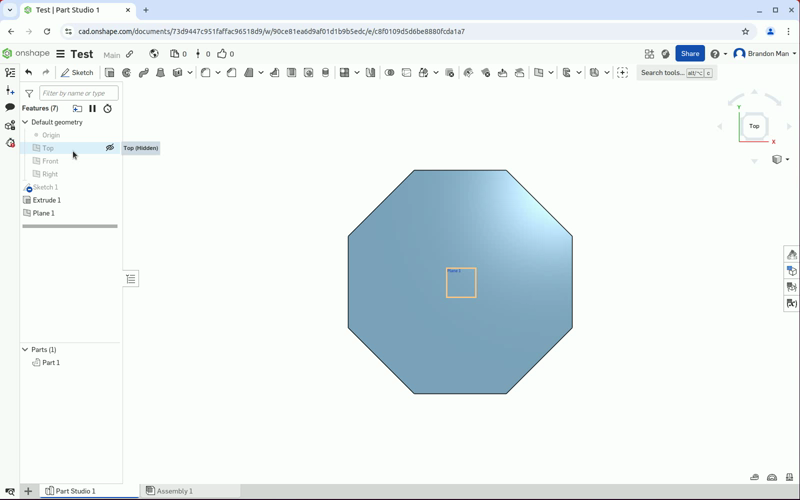
key(shift+s)
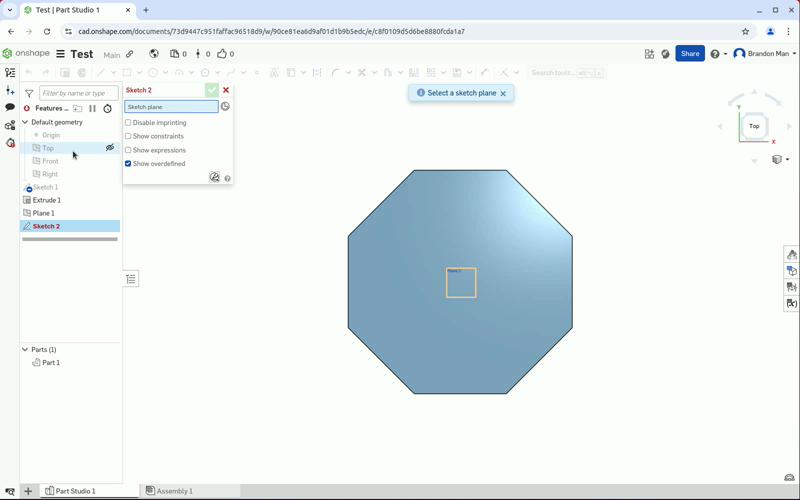
mouse_move(73, 215)
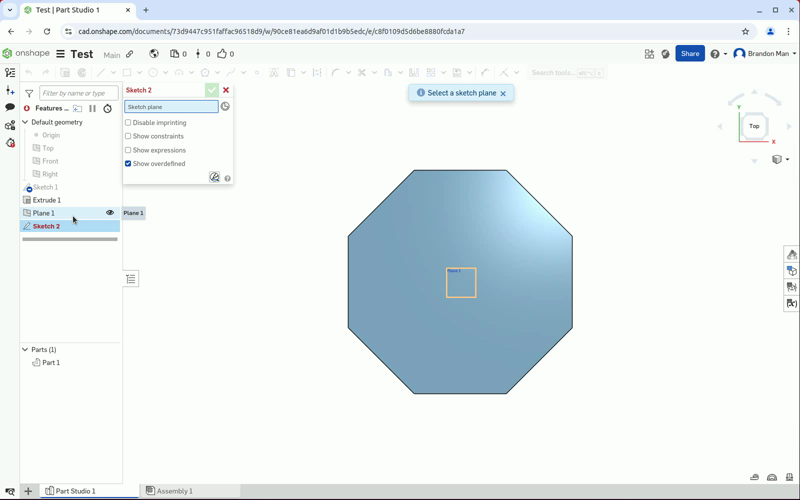
click(73, 215)
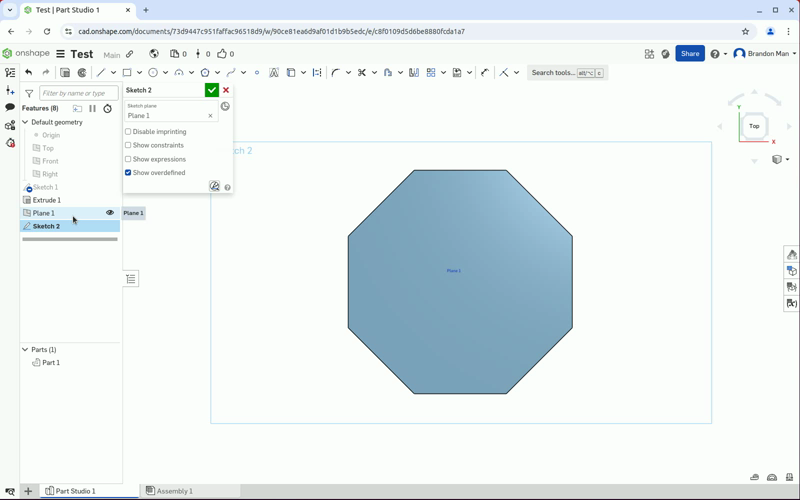
mouse_move(73, 352)
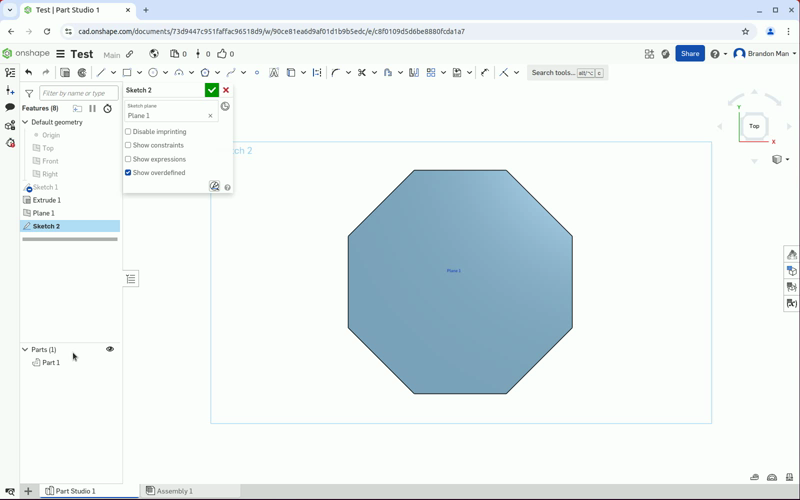
key(y)
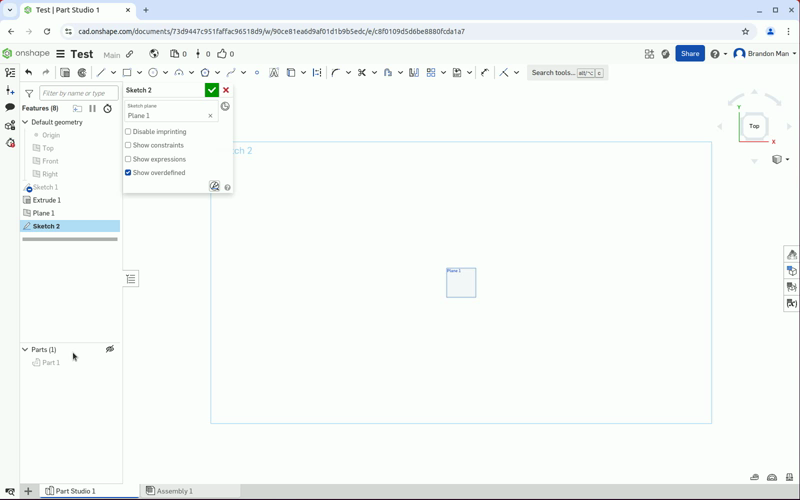
key(l)
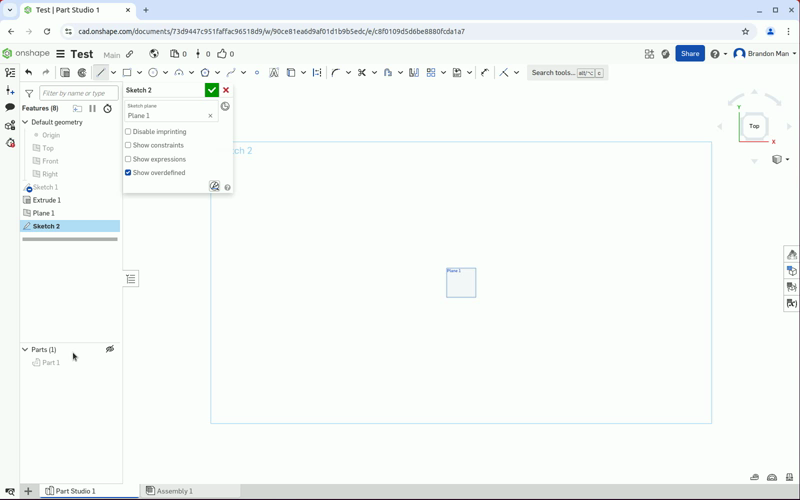
key_down(shift)
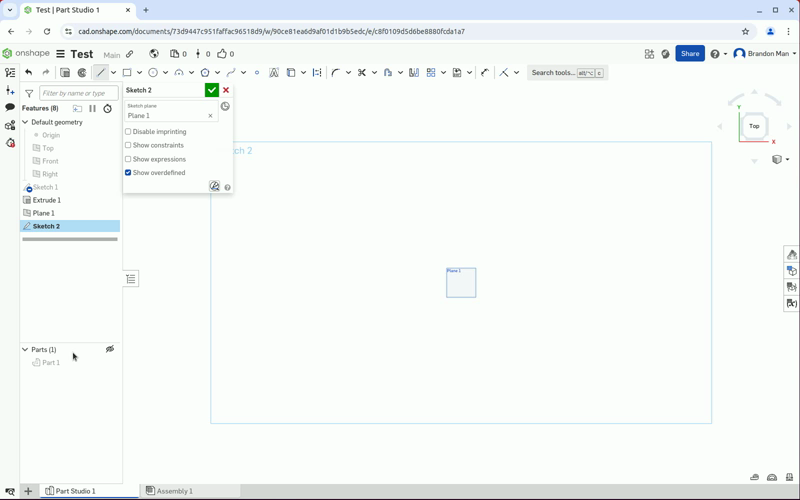
mouse_move(359, 323)
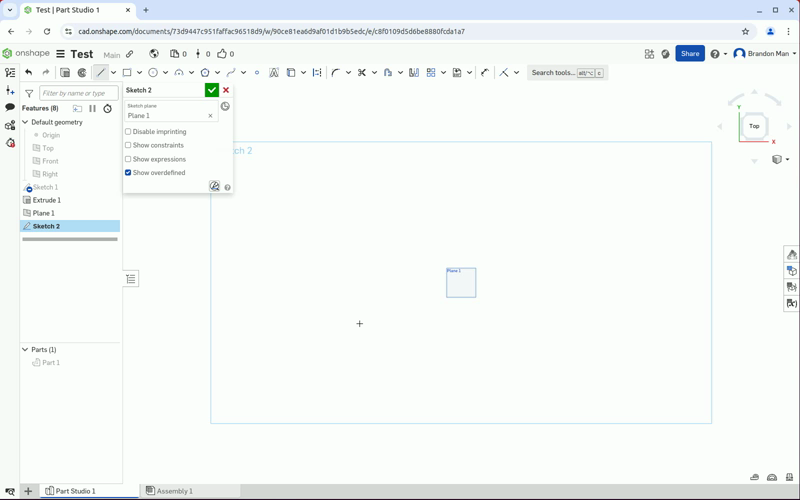
click(359, 323)
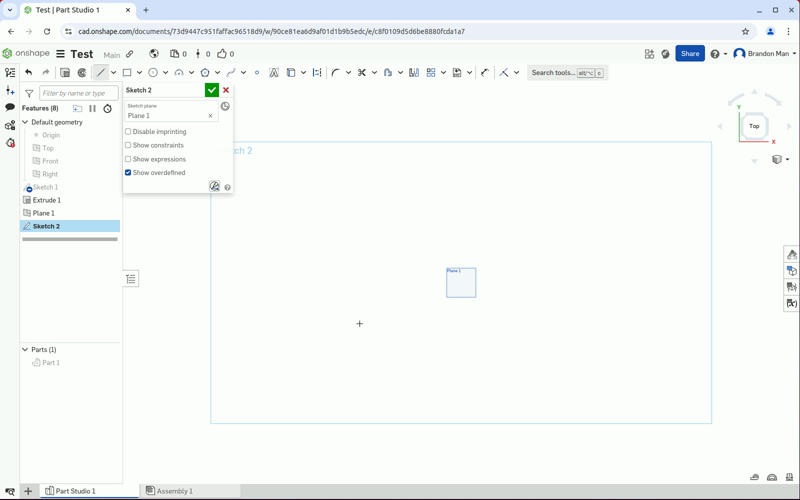
key_up(shift)
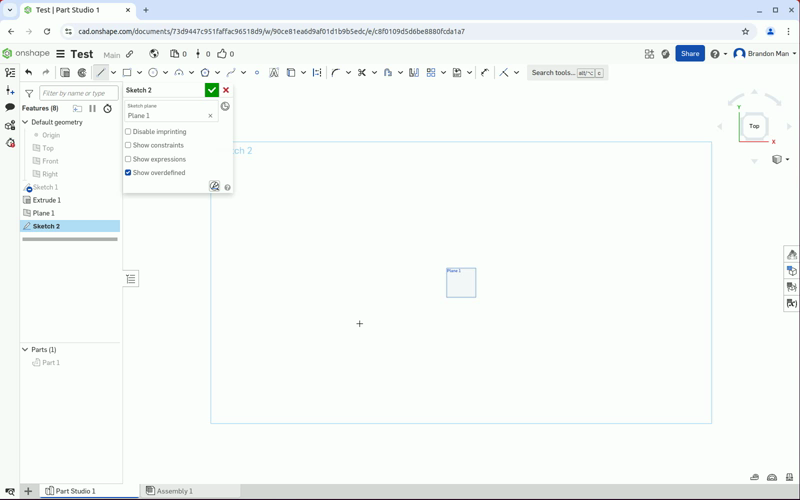
key_down(shift)
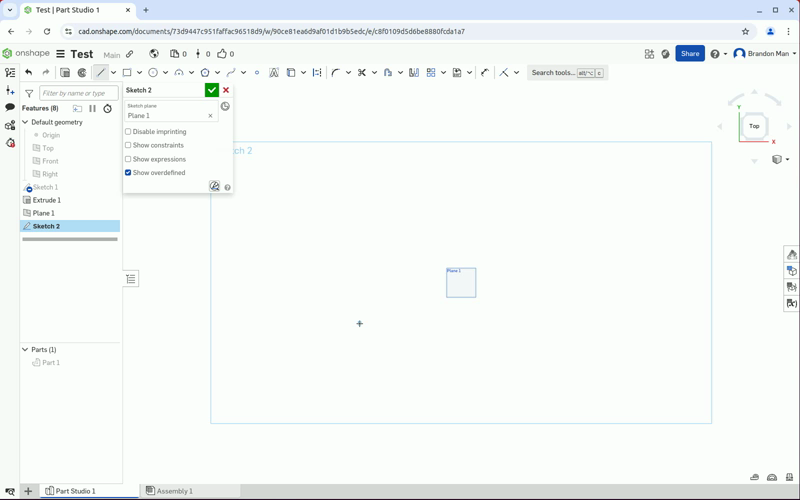
mouse_move(419, 382)
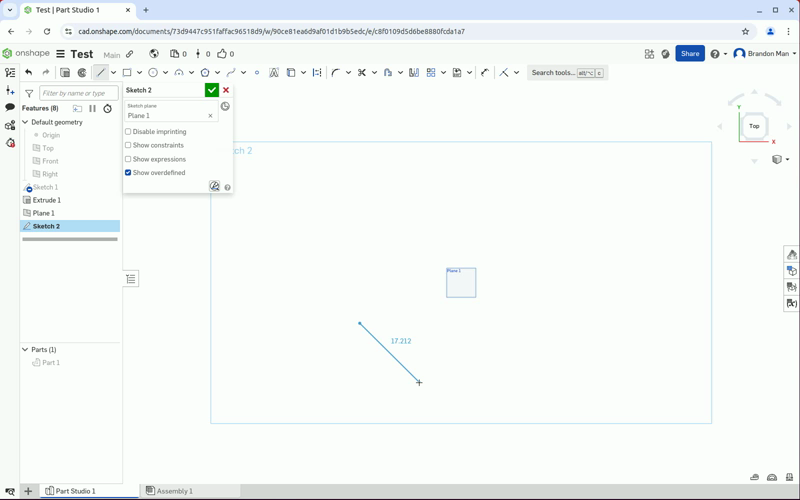
click(419, 382)
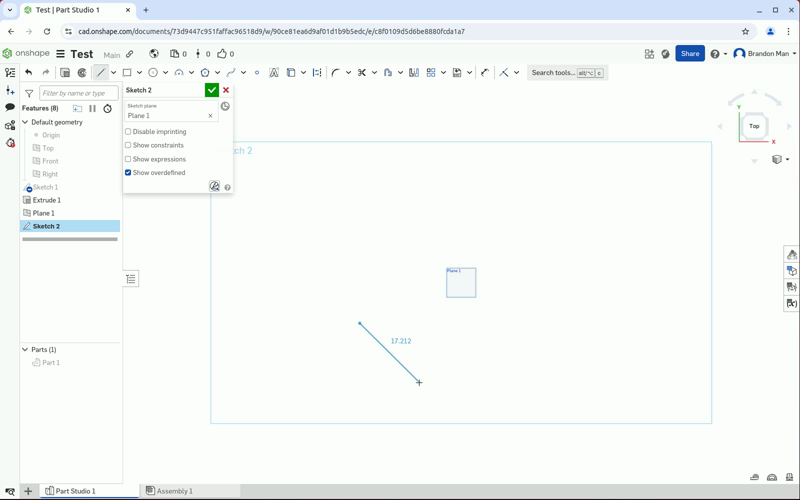
key_up(shift)
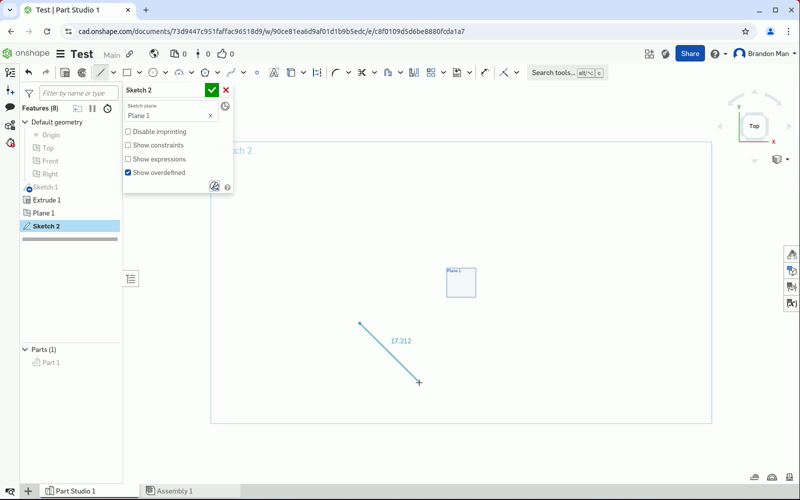
key_down(shift)
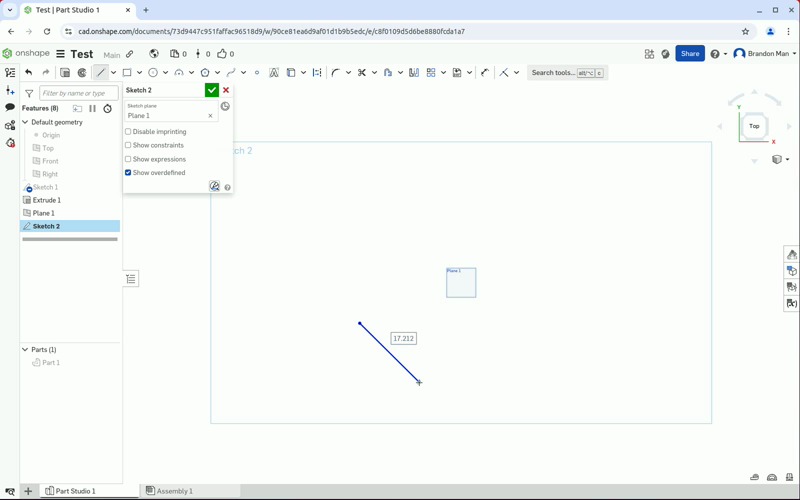
mouse_move(501, 382)
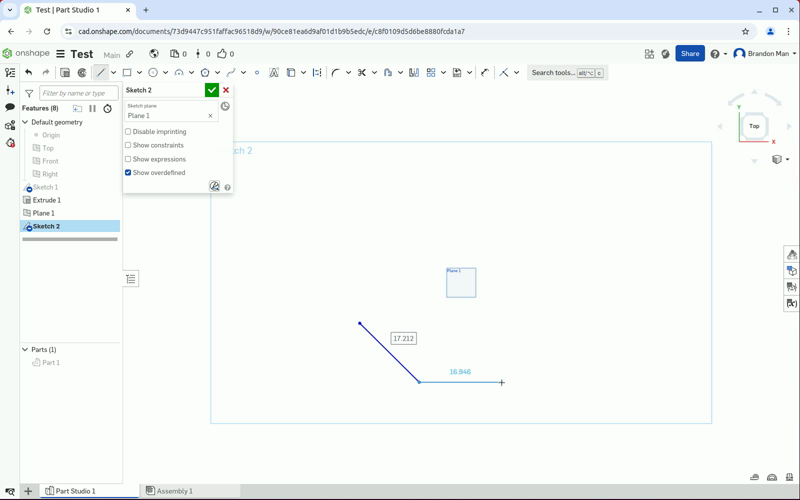
click(501, 382)
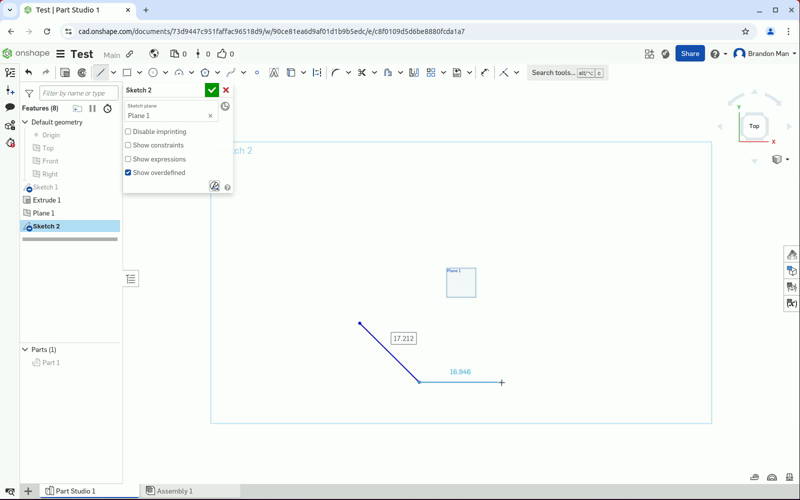
key_up(shift)
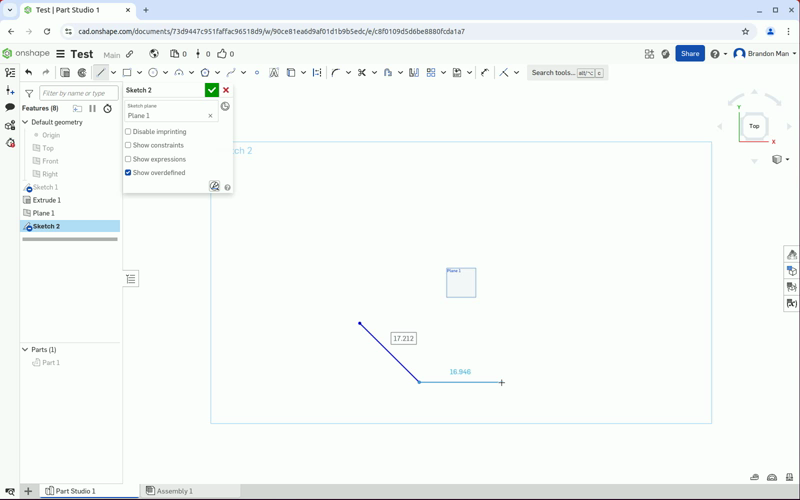
key_down(shift)
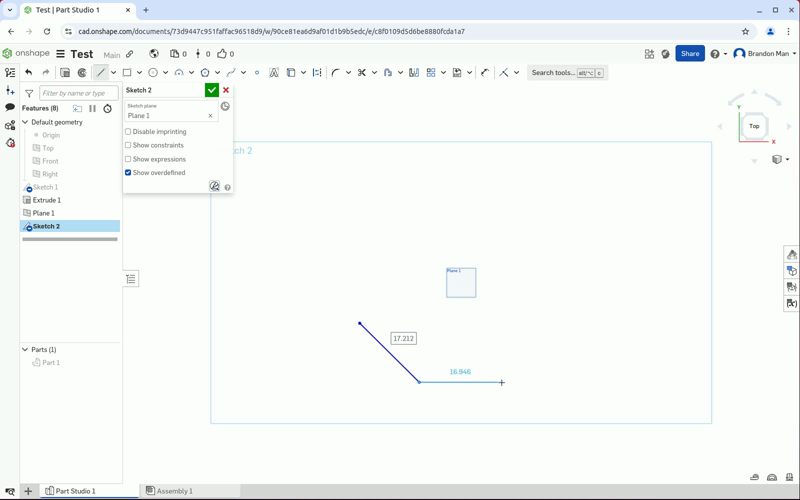
mouse_move(560, 323)
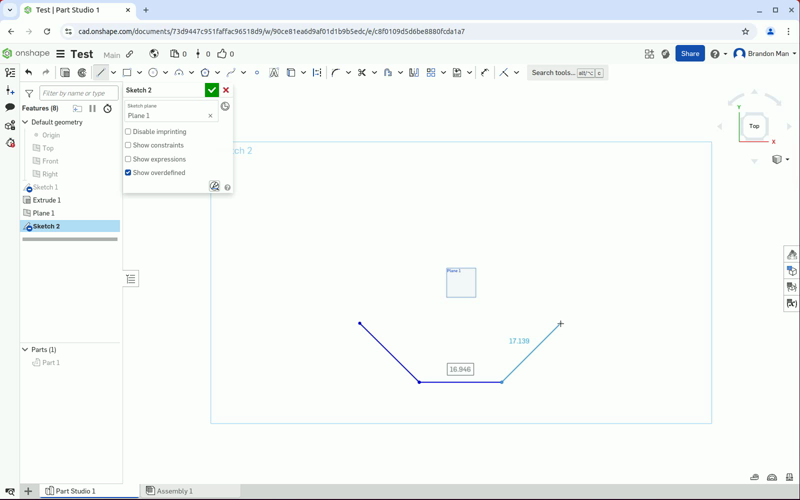
click(560, 323)
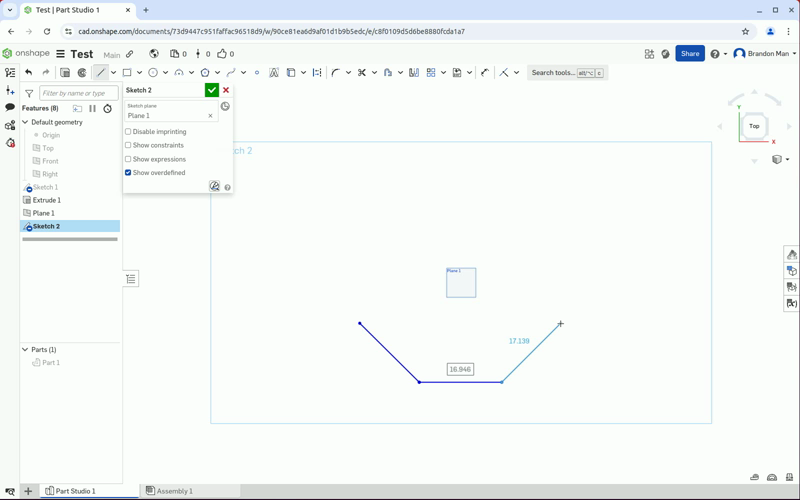
key_up(shift)
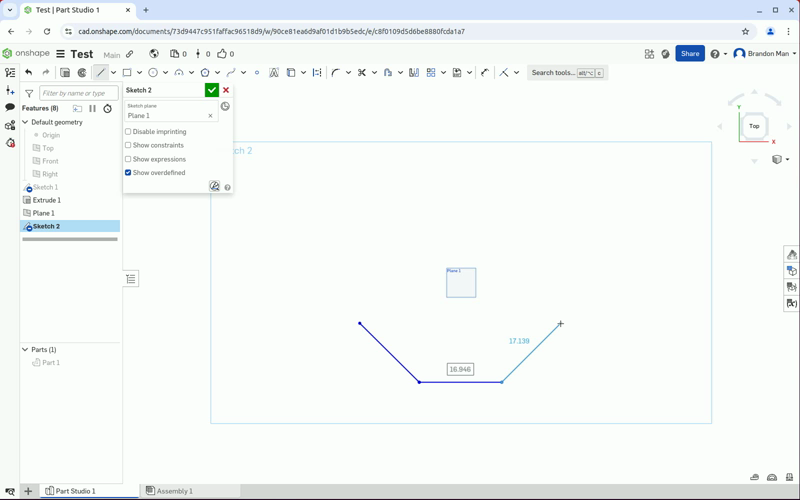
key_down(shift)
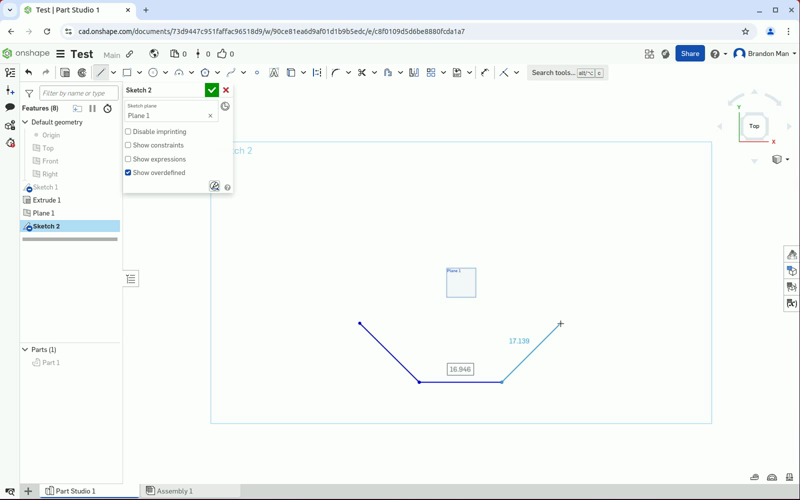
mouse_move(560, 240)
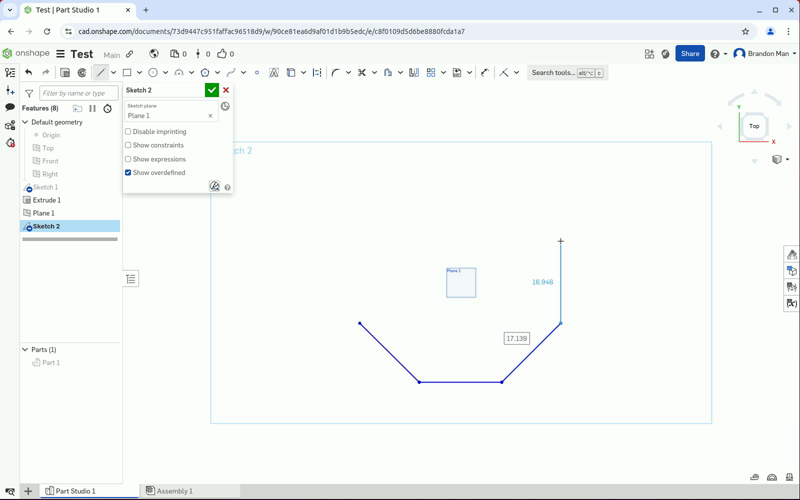
click(560, 240)
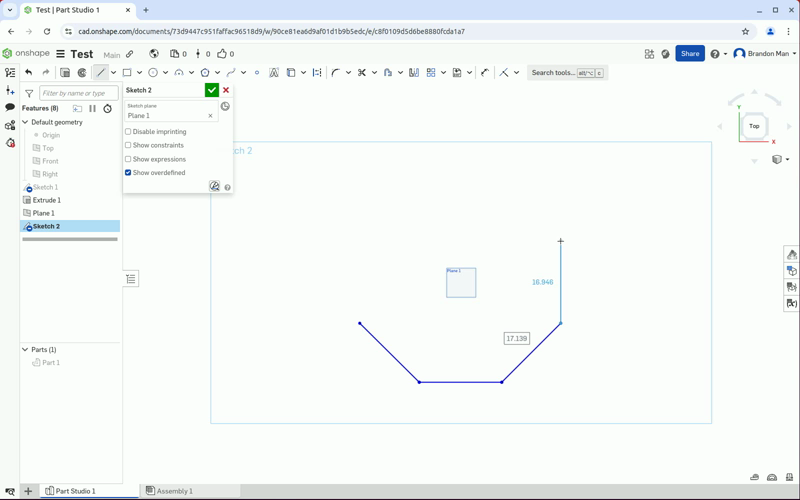
key_up(shift)
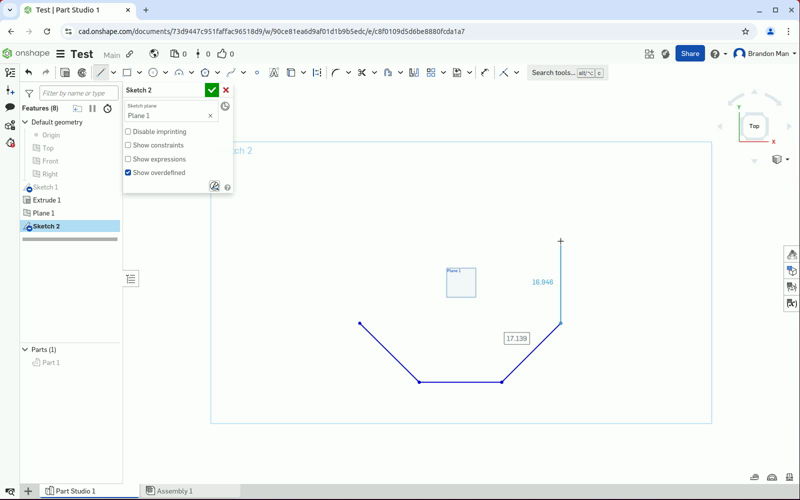
key_down(shift)
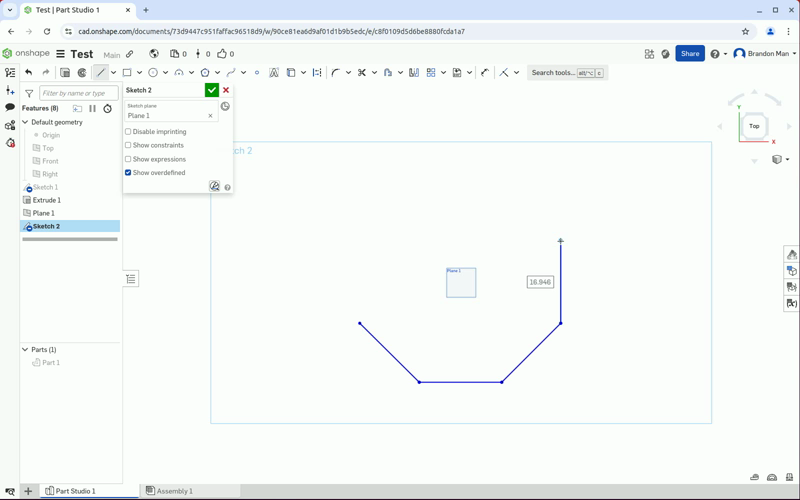
mouse_move(501, 181)
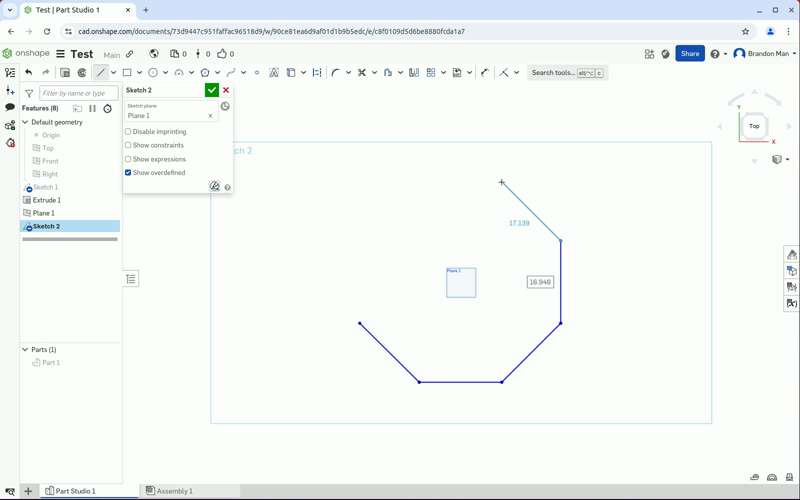
click(501, 181)
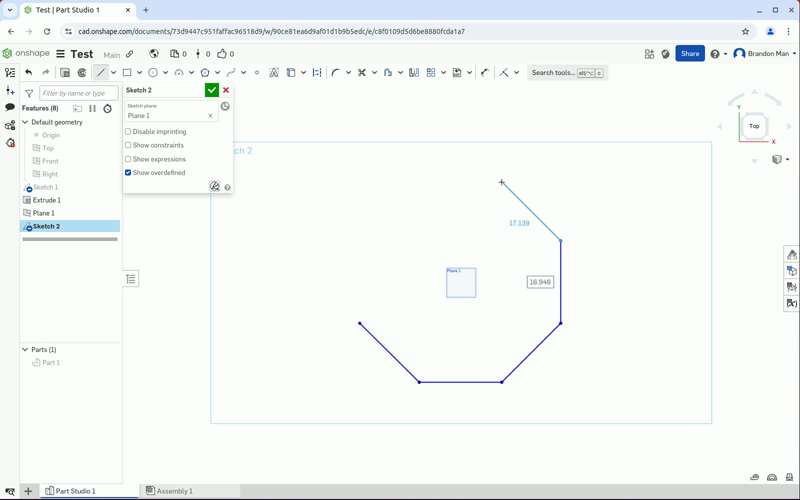
key_up(shift)
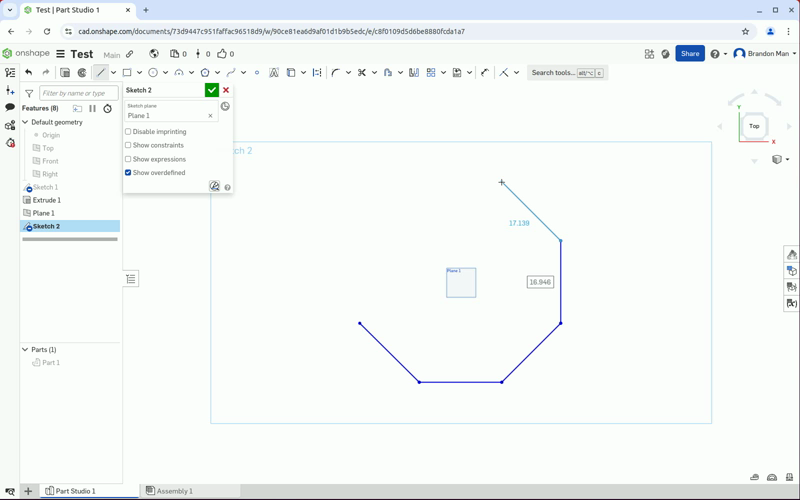
key_down(shift)
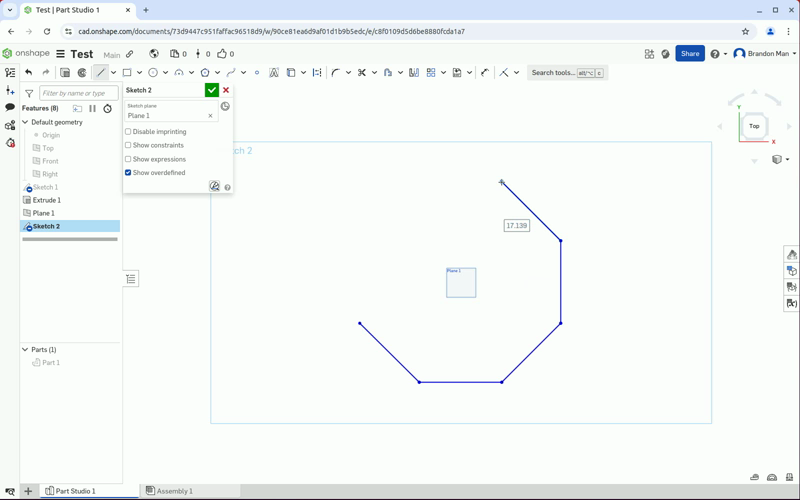
mouse_move(419, 181)
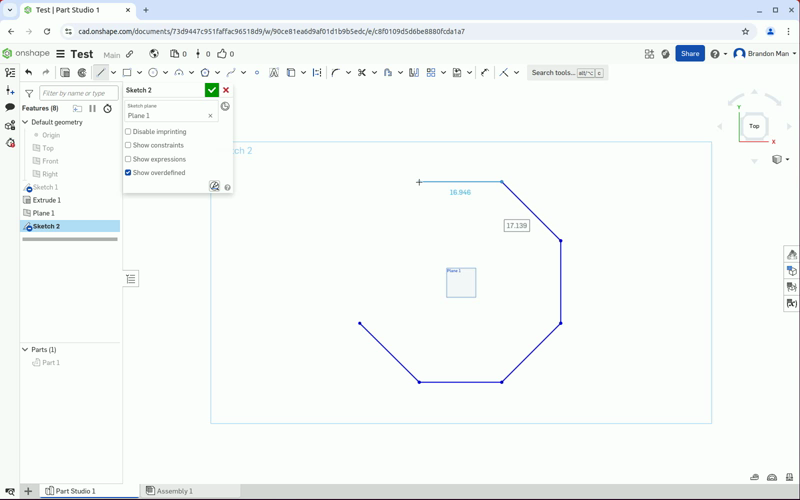
click(419, 181)
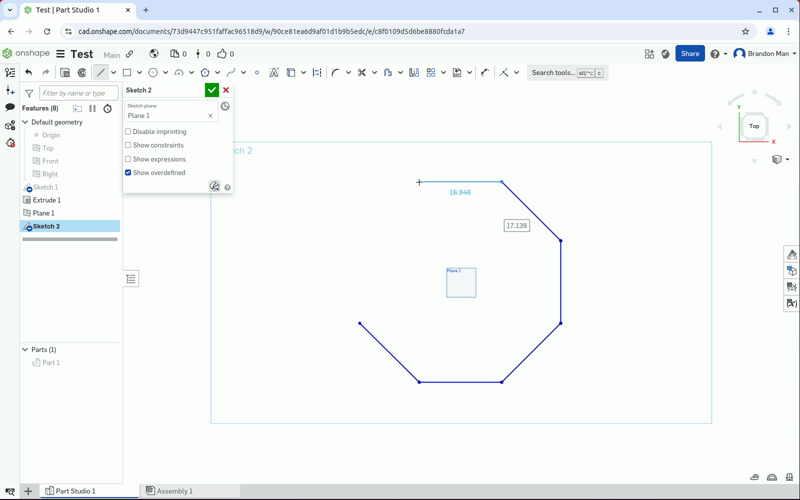
key_up(shift)
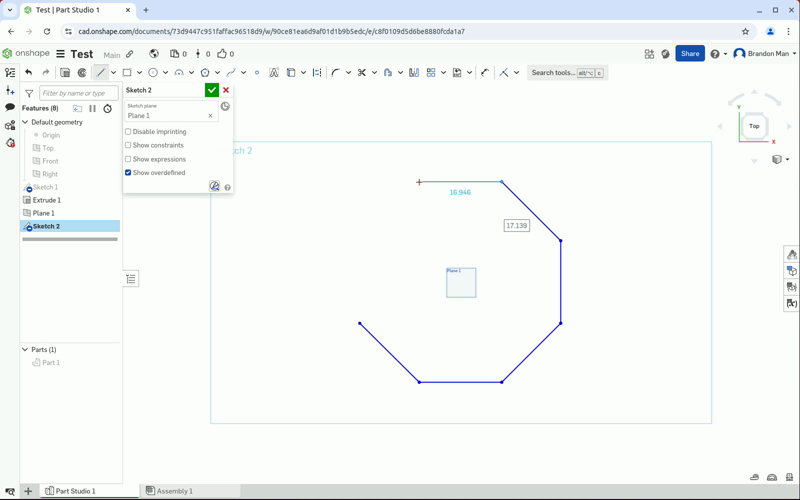
key_down(shift)
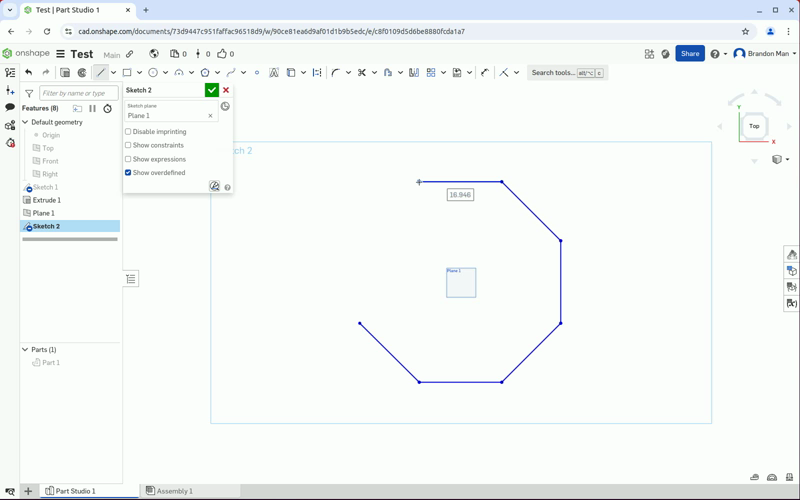
mouse_move(359, 240)
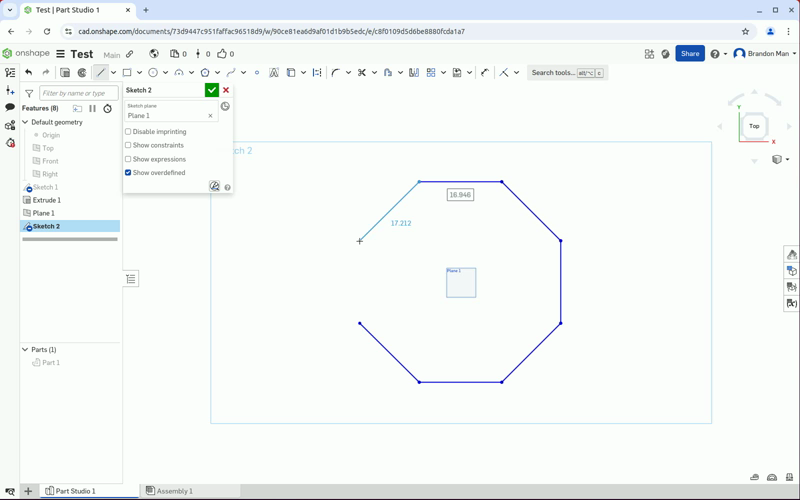
click(359, 240)
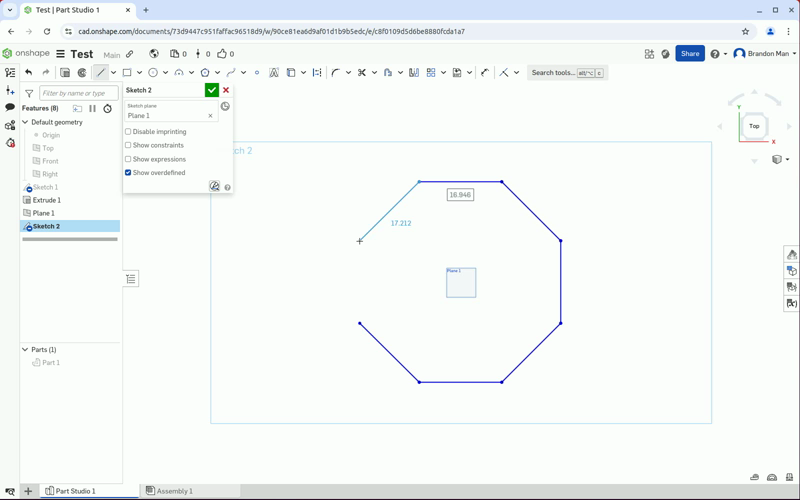
key_up(shift)
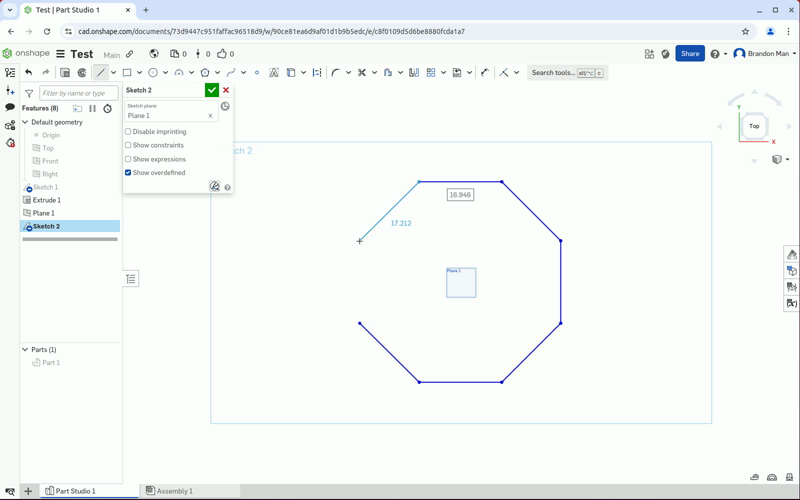
key_down(shift)
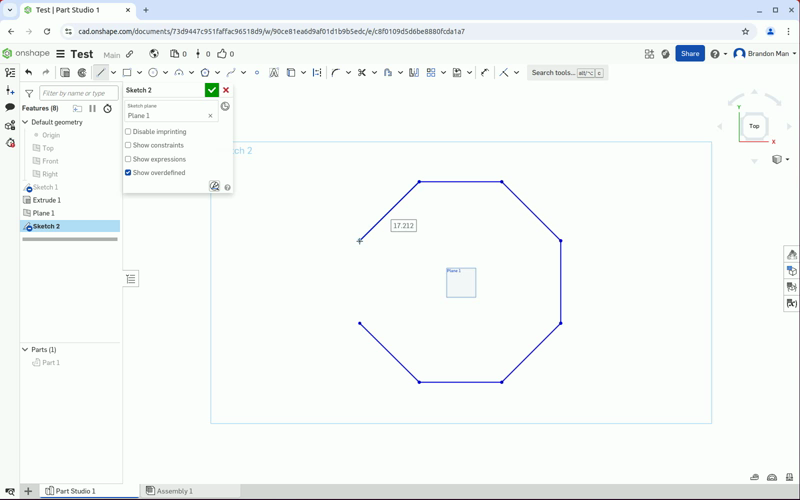
mouse_move(359, 323)
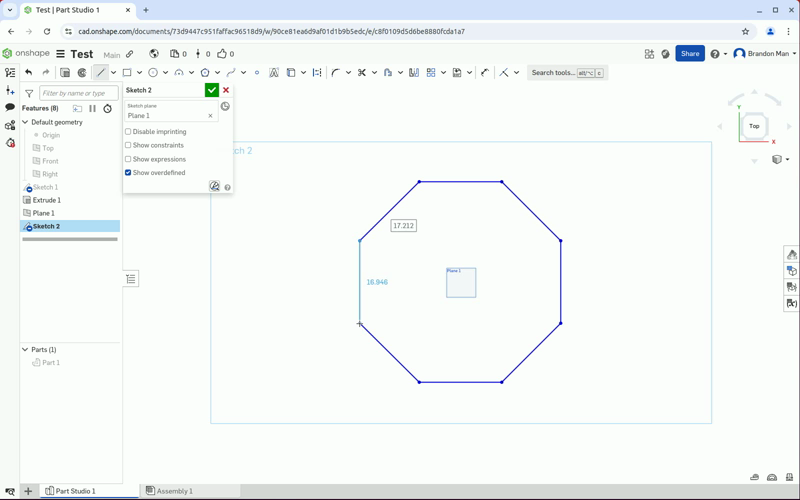
key_up(shift)
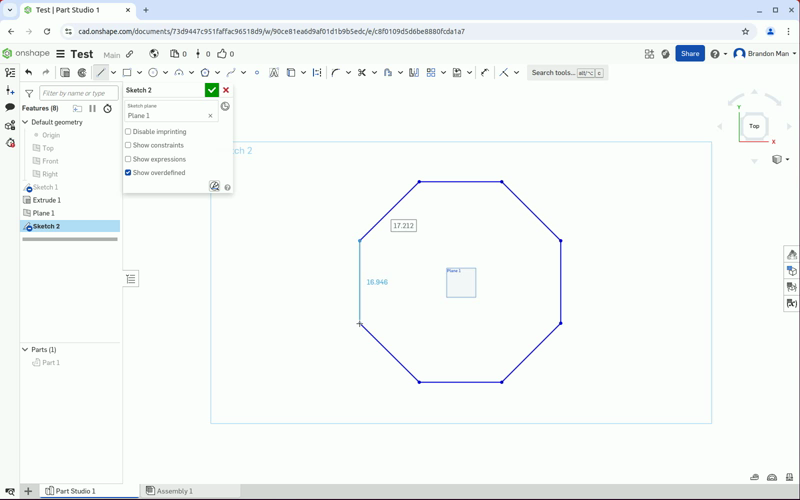
click(359, 323)
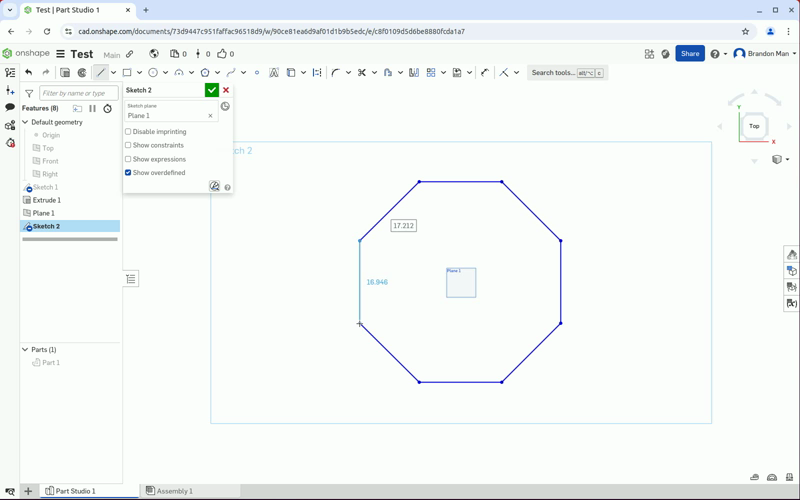
key(esc)
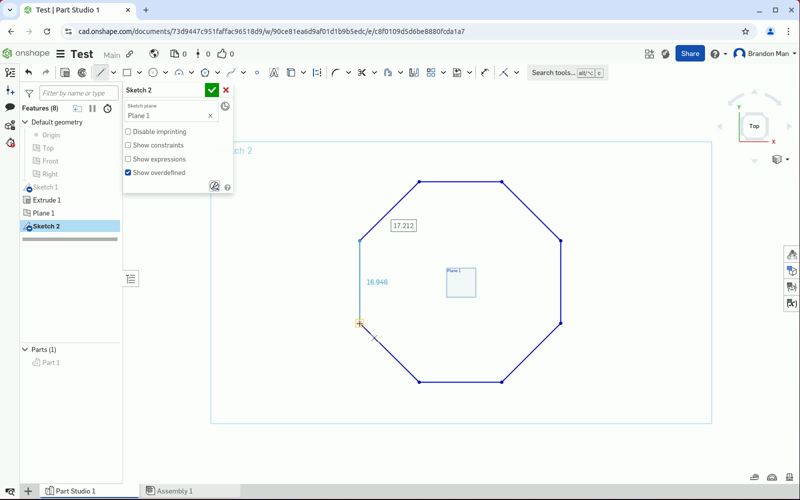
mouse_move(463, 299)
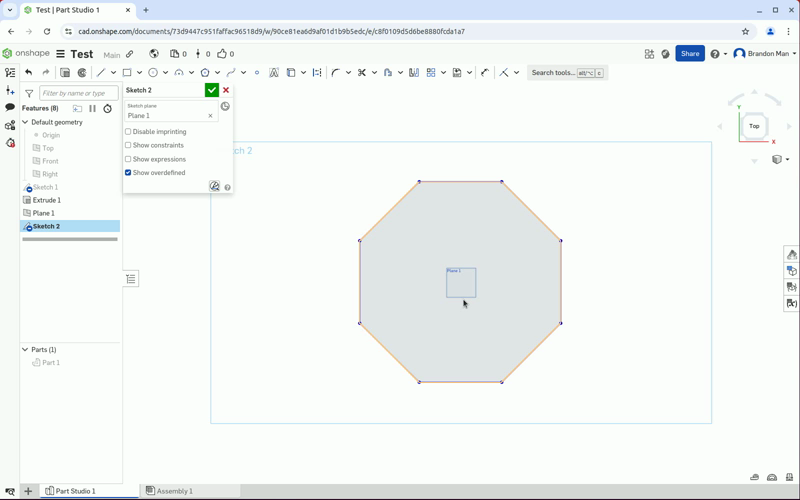
click(463, 299)
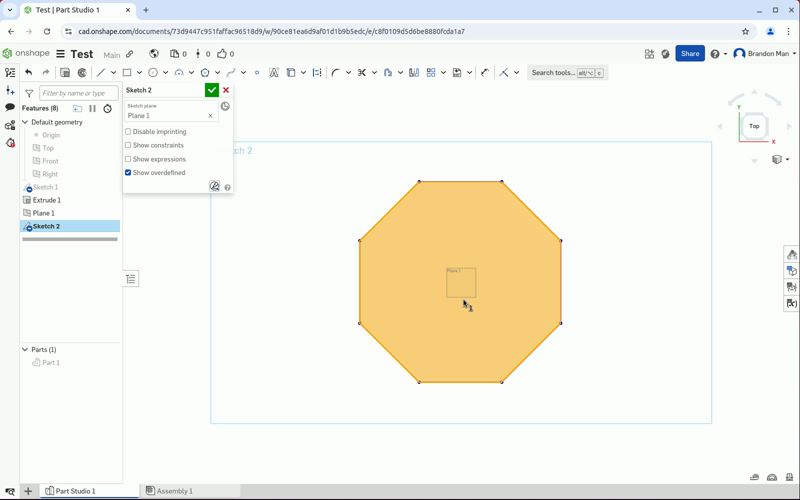
mouse_move(73, 352)
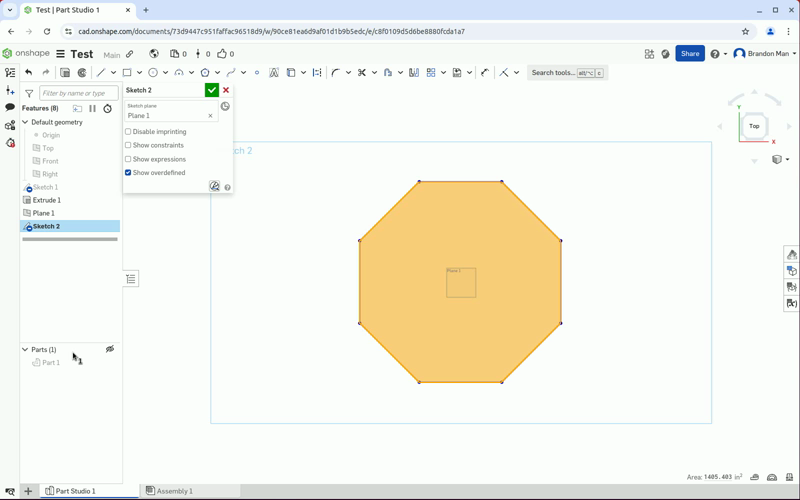
key(shift+y)
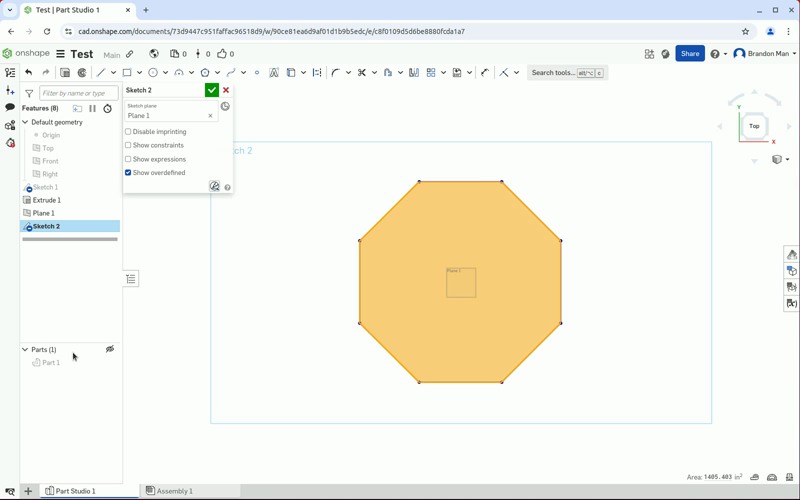
key(shift+e)
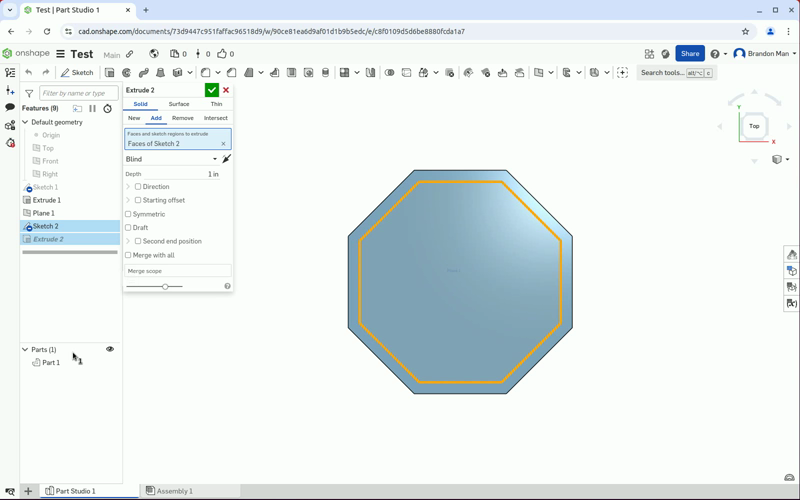
mouse_move(143, 106)
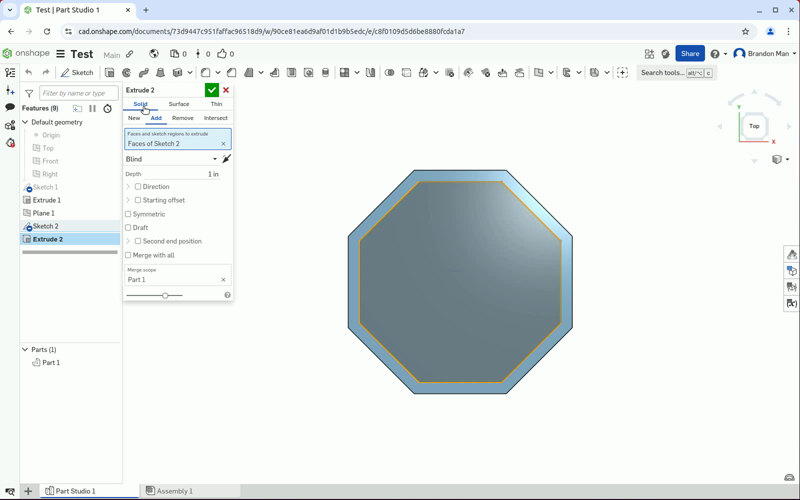
click(143, 106)
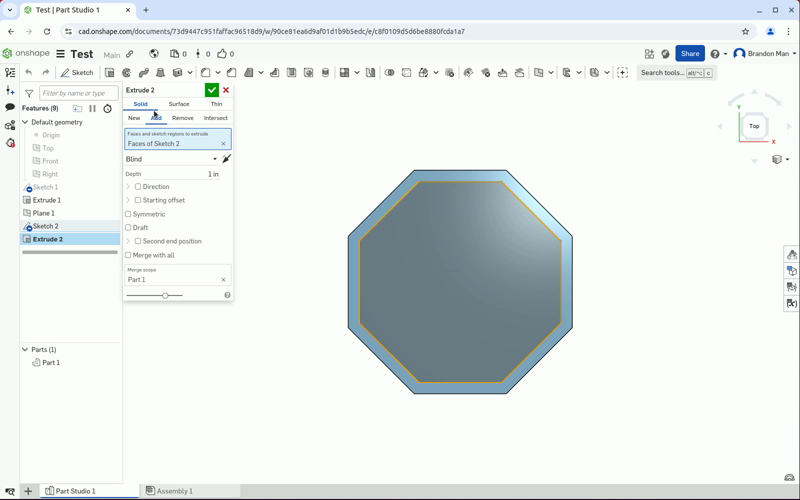
mouse_move(186, 120)
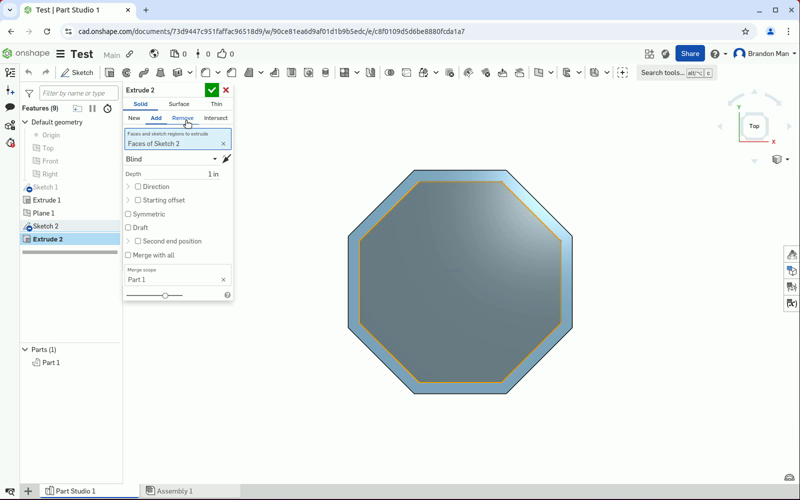
click(186, 120)
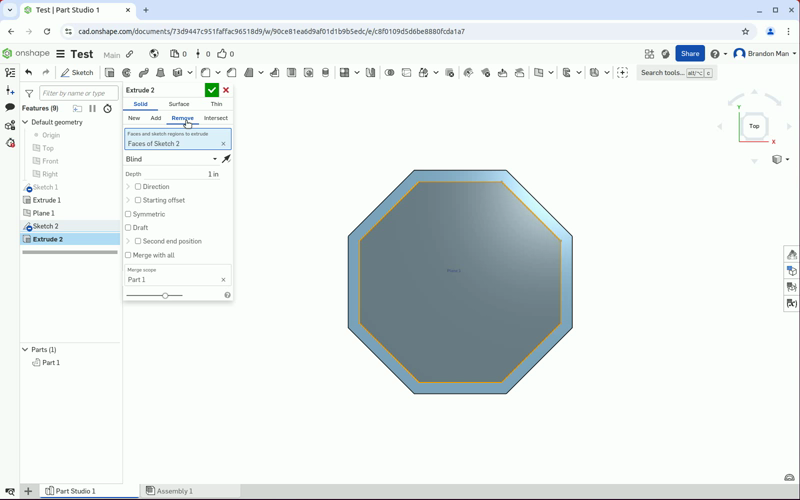
key(tab, 4)
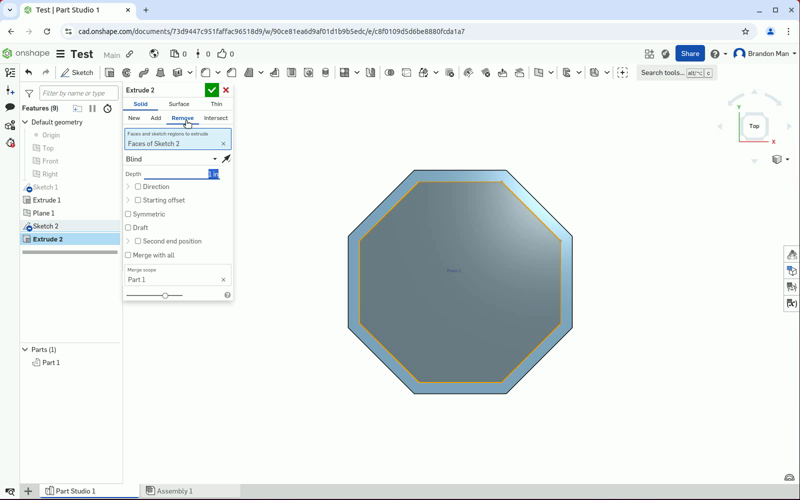
text(2.407)
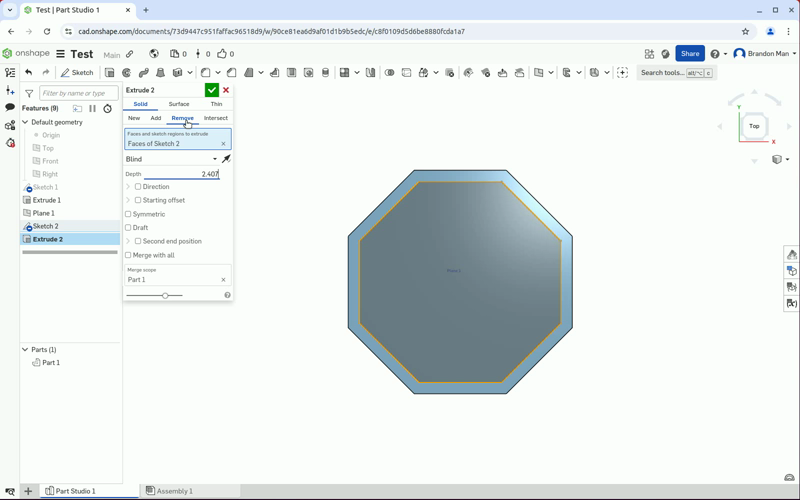
key(tab, 6)
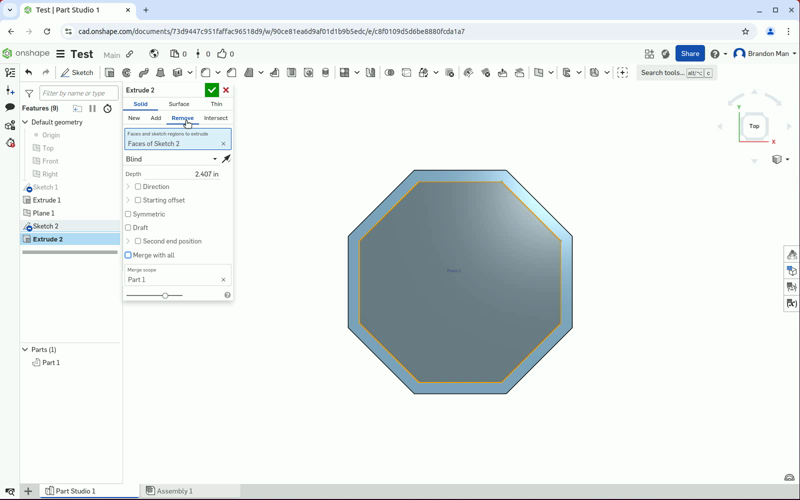
key(space)
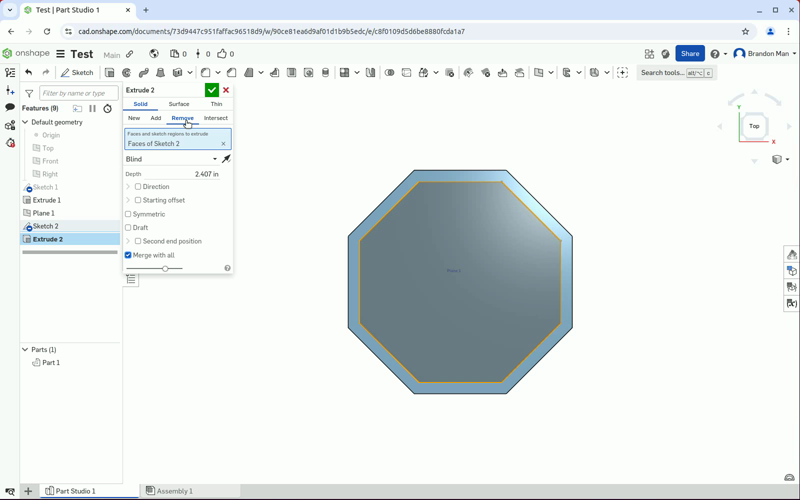
key(enter)
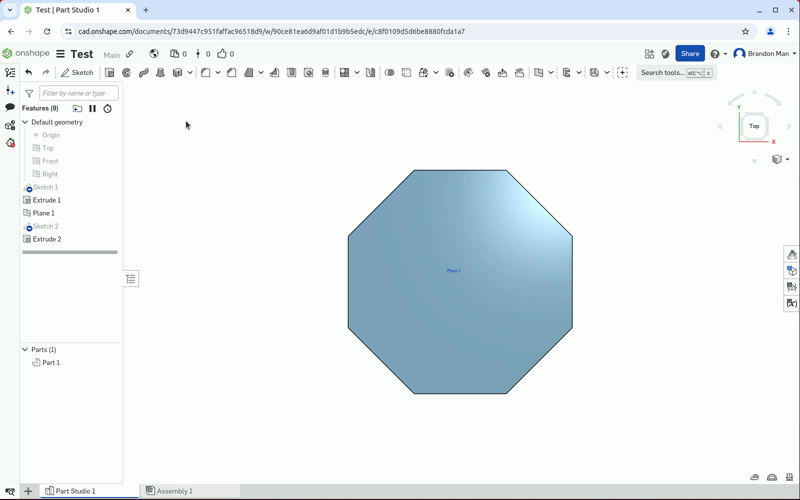
key(shift+h)
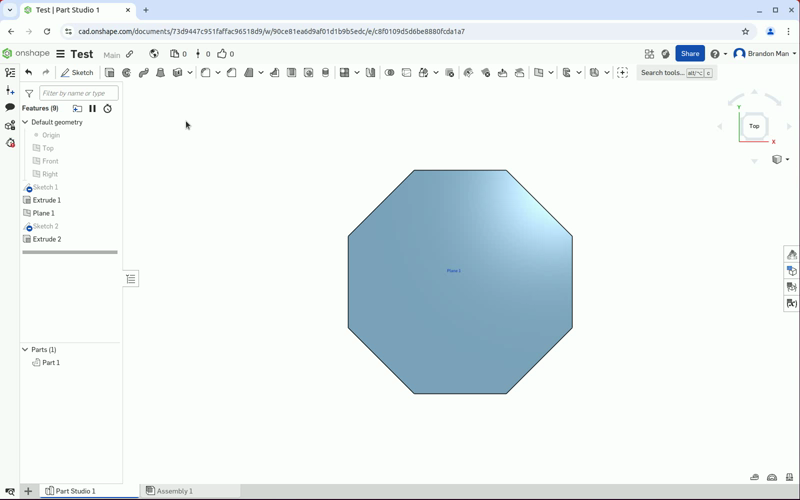
key(shift+h)
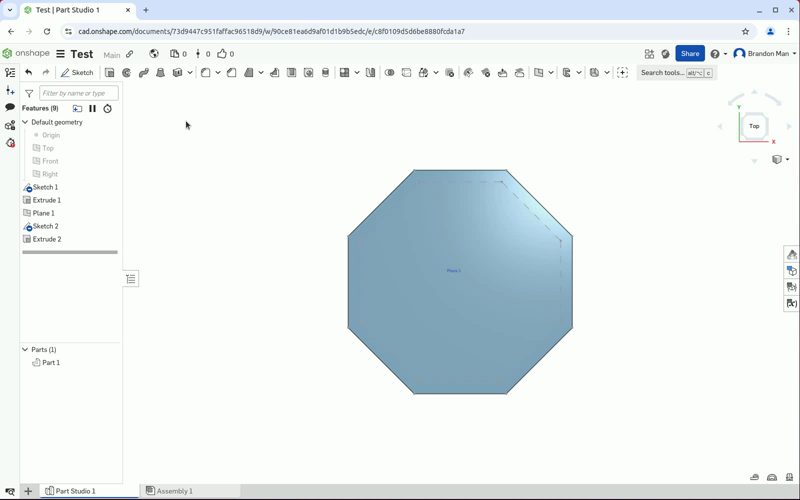
key(shift+7)
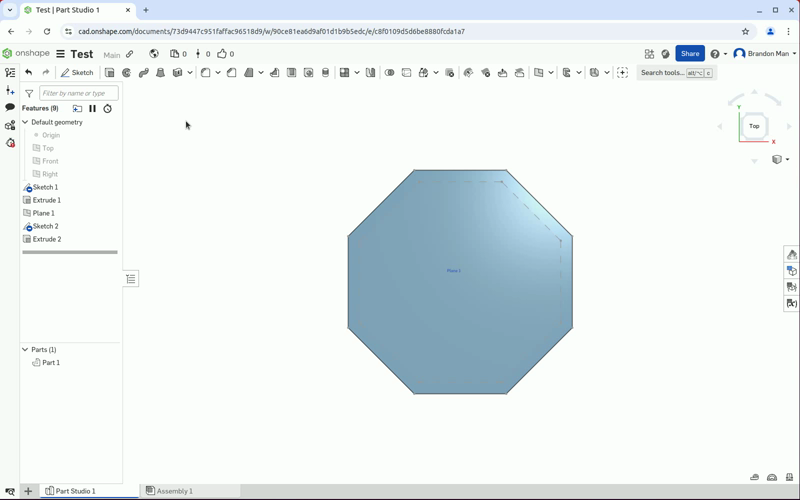
key(up, 3)
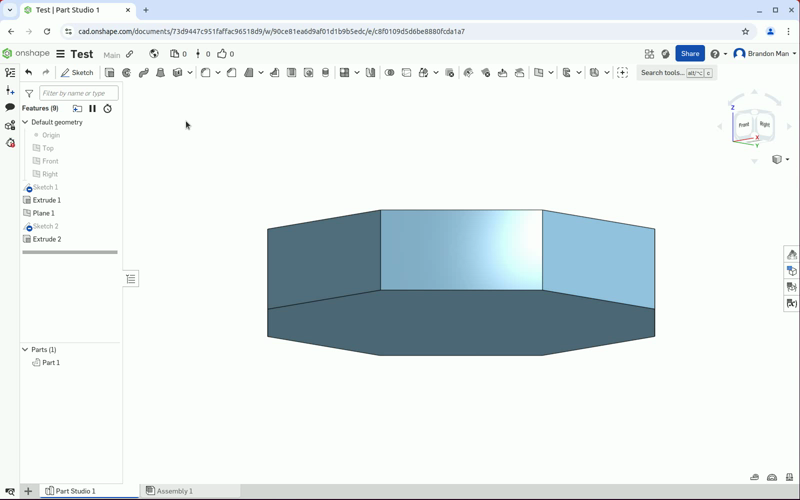
key(left, 3)
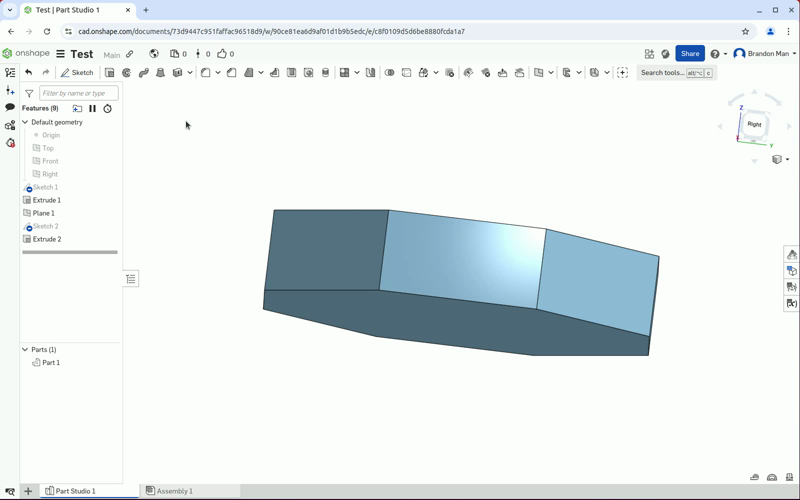
key(right, 3)
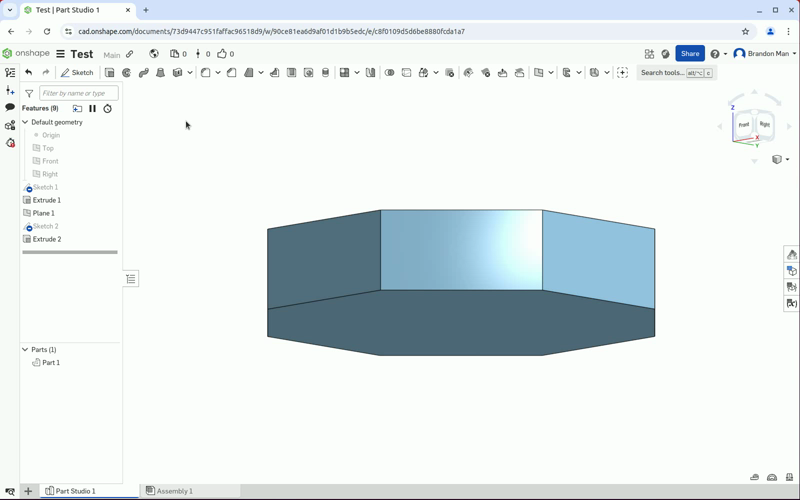
key(down, 3)
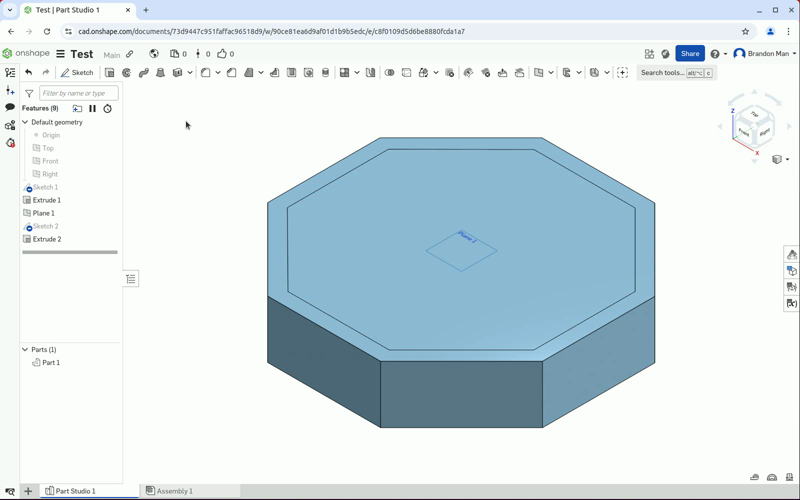
mouse_move(73, 189)
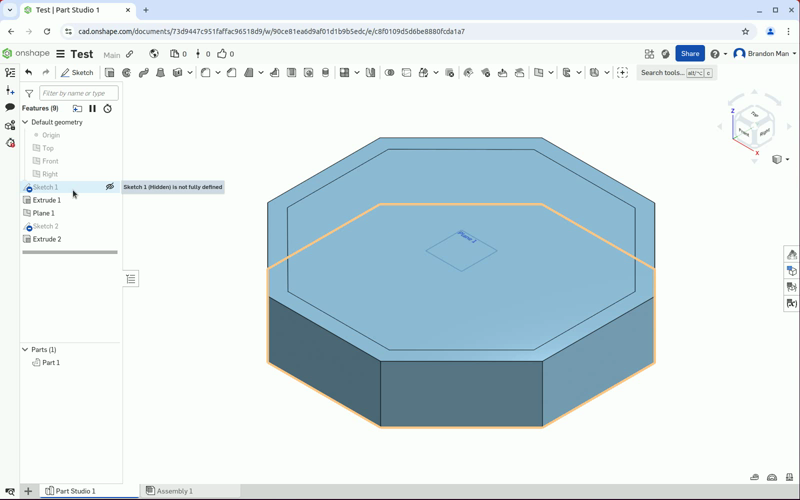
click(73, 189)